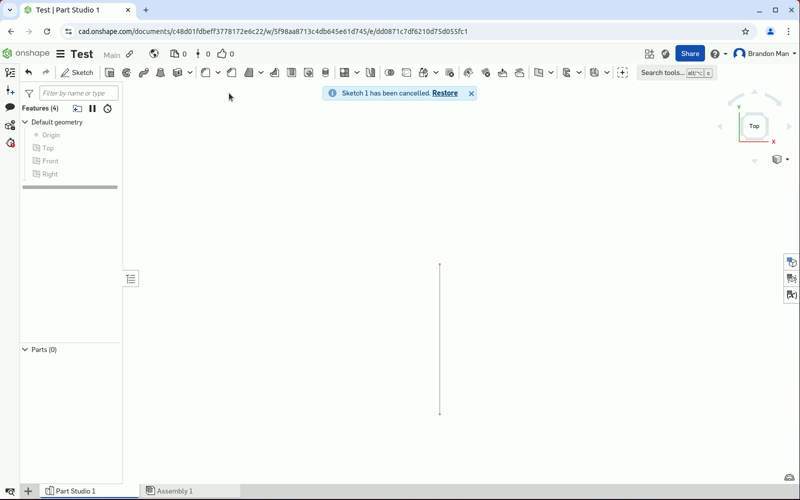
key(shift+h)
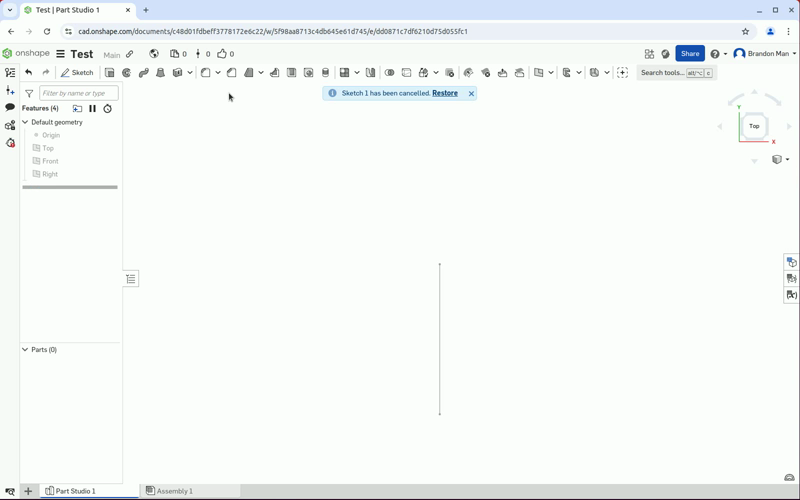
key(shift+s)
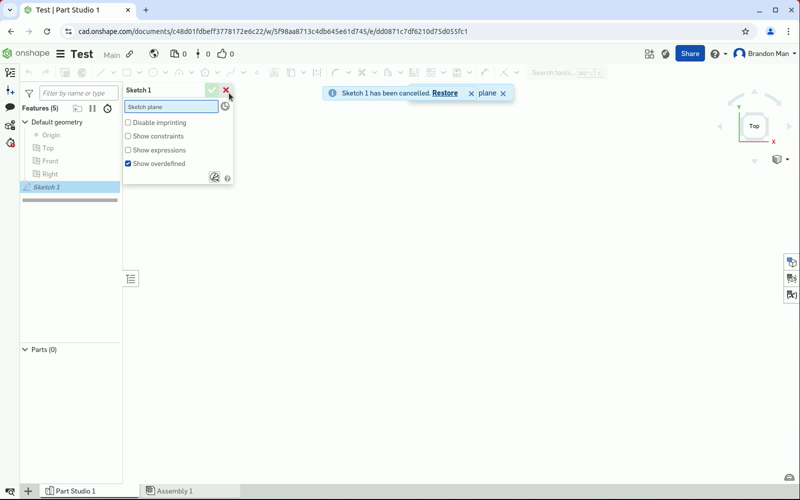
mouse_move(73, 150)
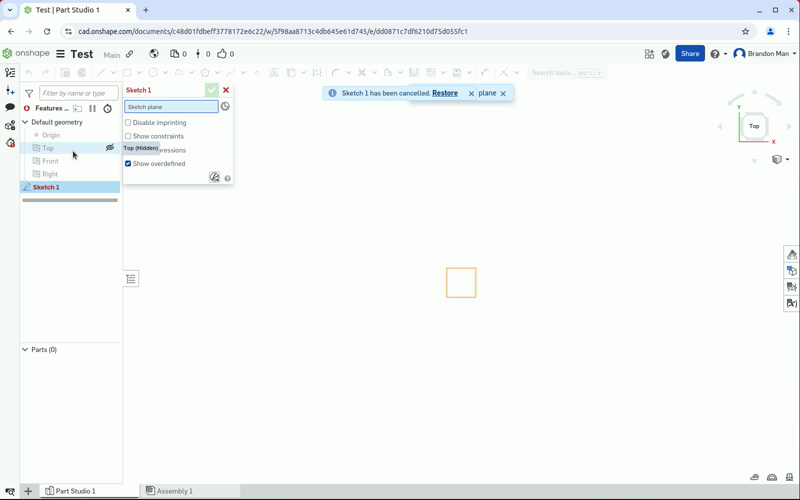
click(73, 150)
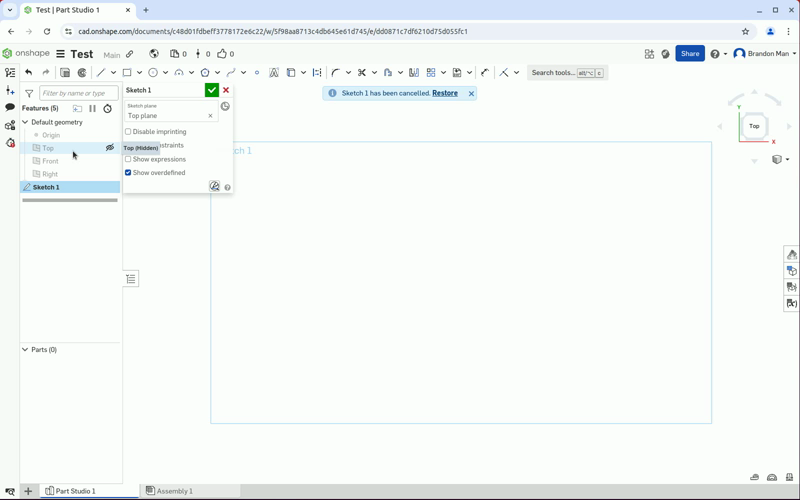
mouse_move(73, 352)
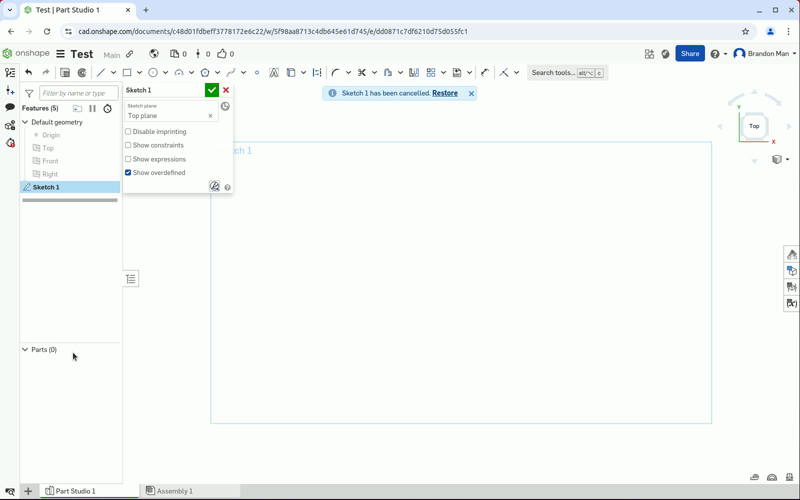
key(y)
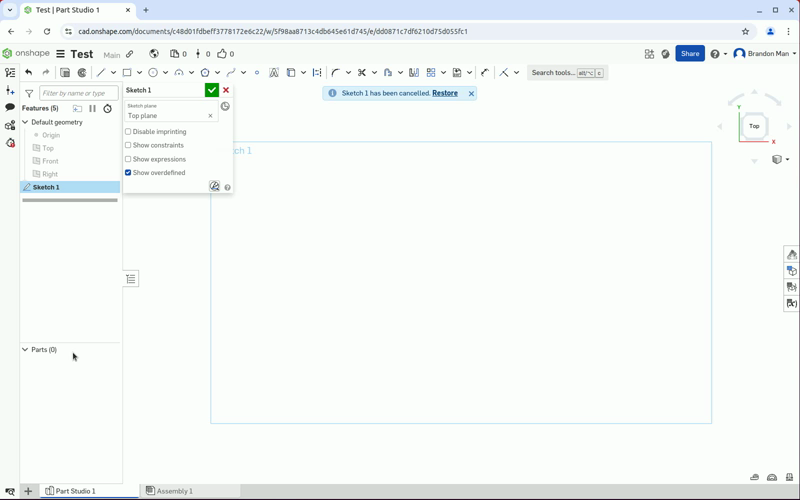
key(c)
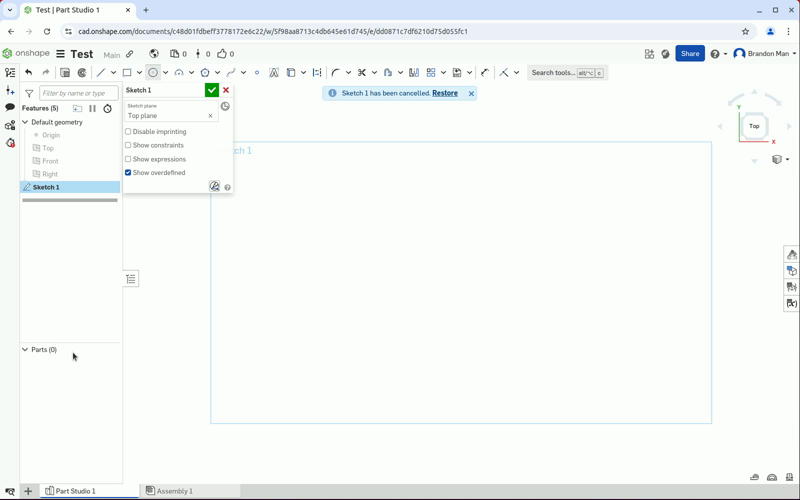
key_down(shift)
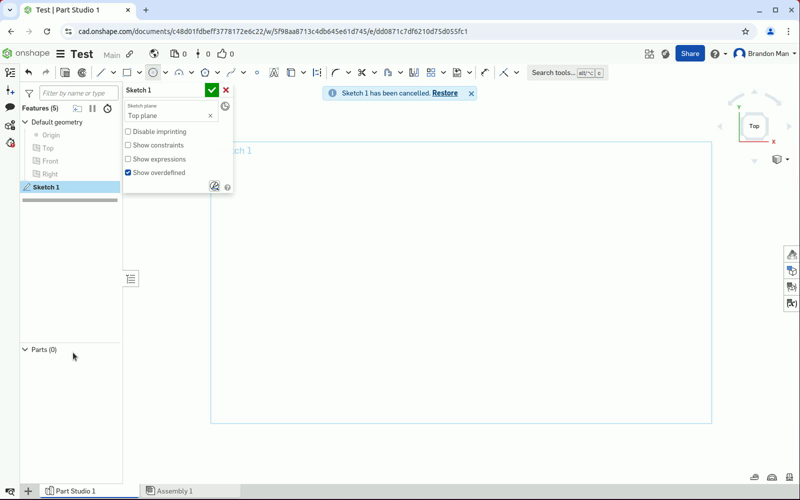
mouse_move(461, 282)
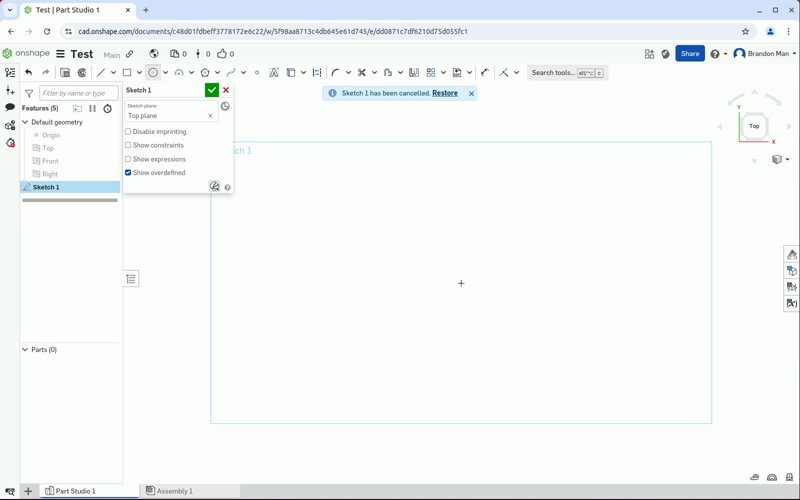
click(461, 282)
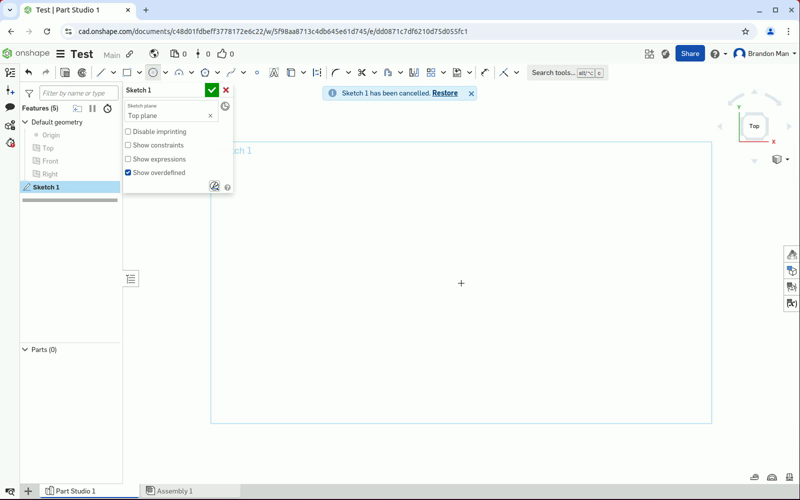
key_up(shift)
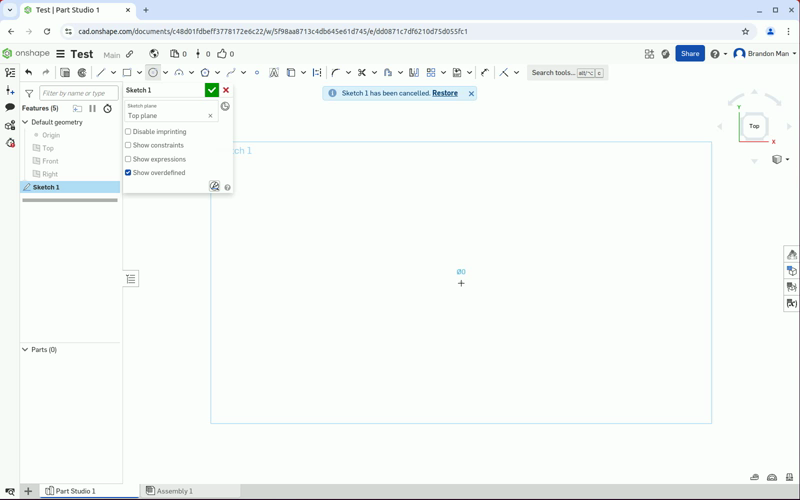
mouse_move(511, 282)
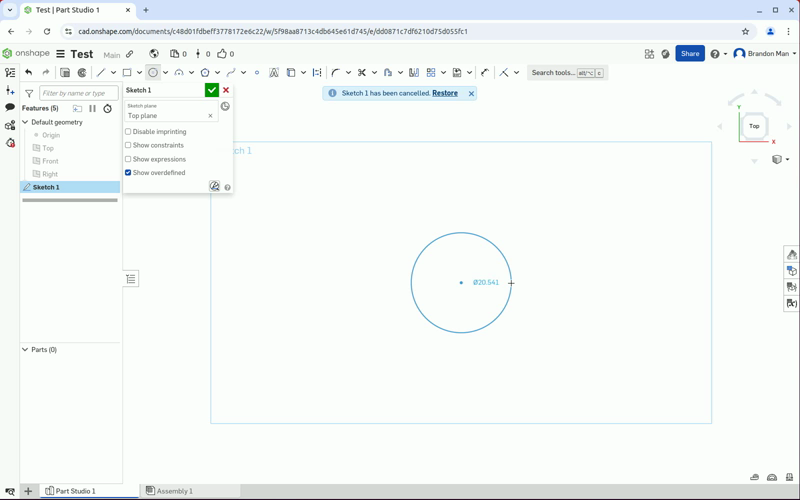
click(511, 282)
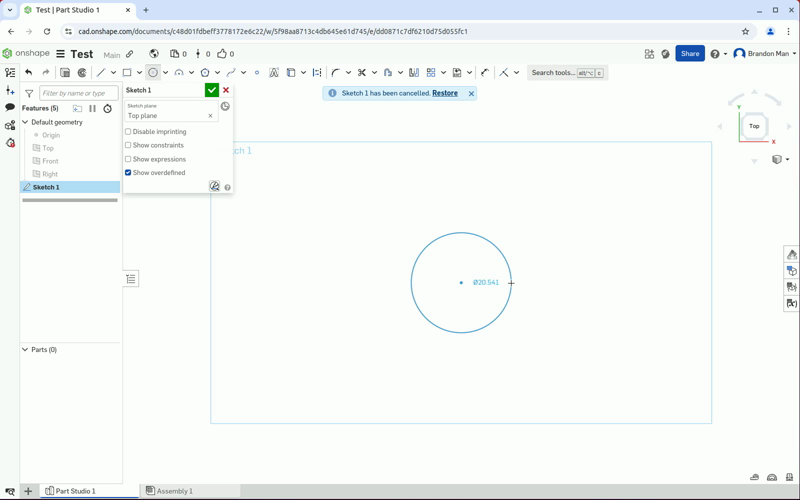
key(esc)
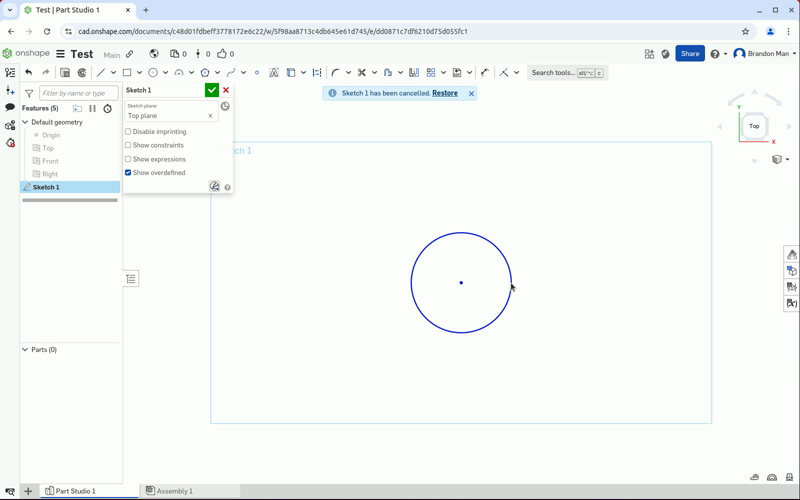
key(c)
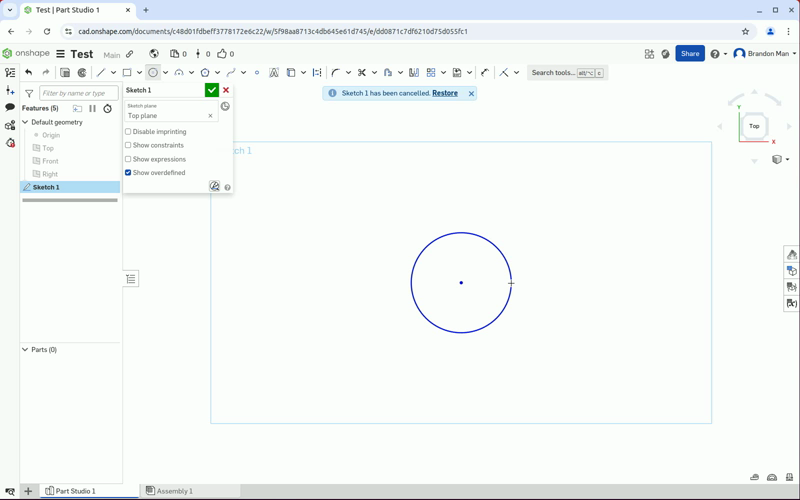
key_down(shift)
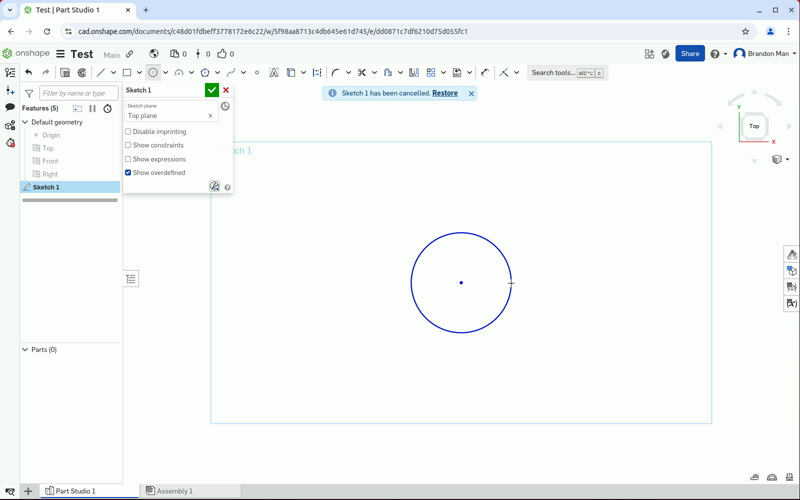
mouse_move(461, 282)
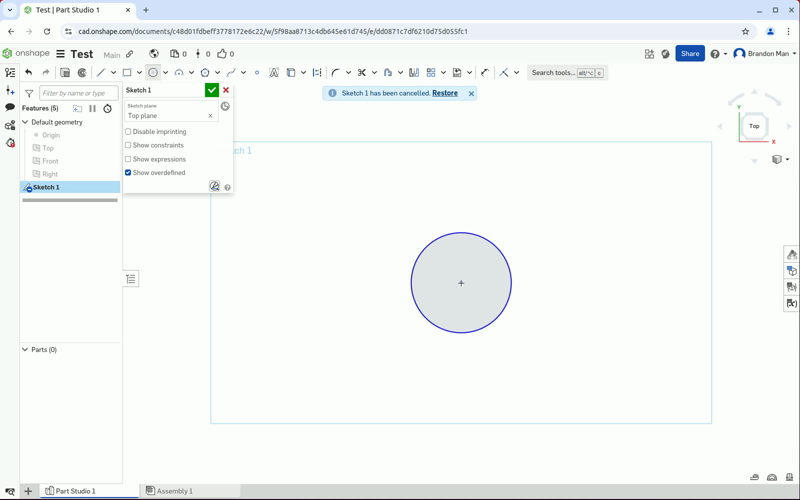
click(461, 282)
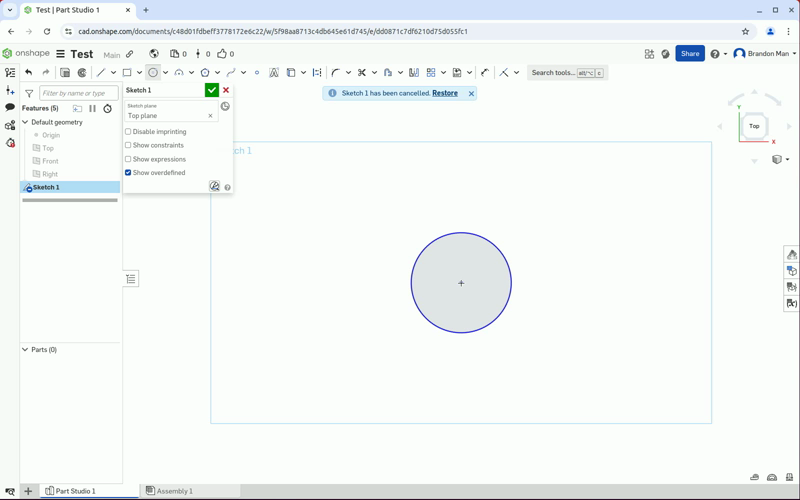
key_up(shift)
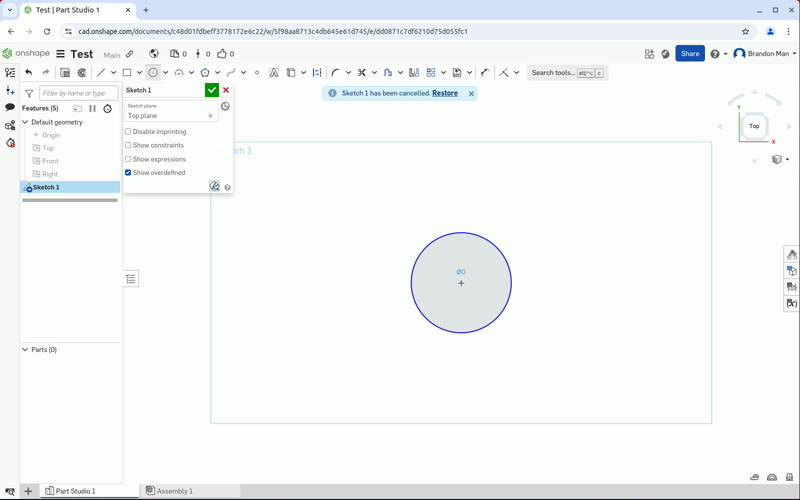
mouse_move(489, 282)
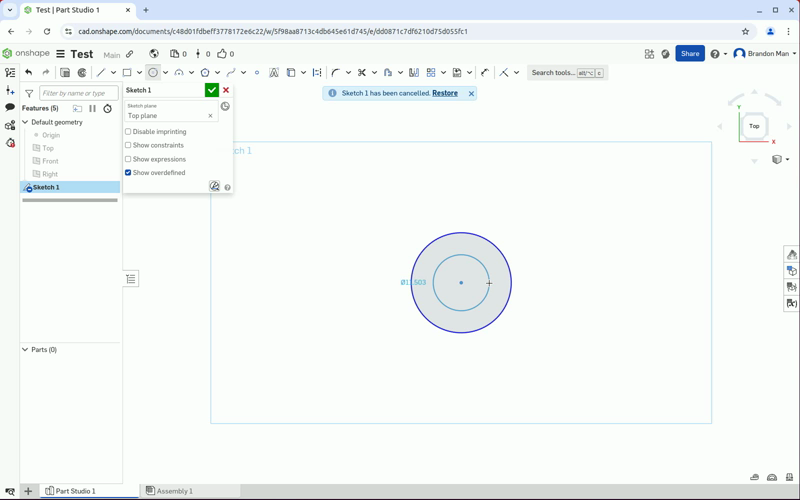
click(489, 282)
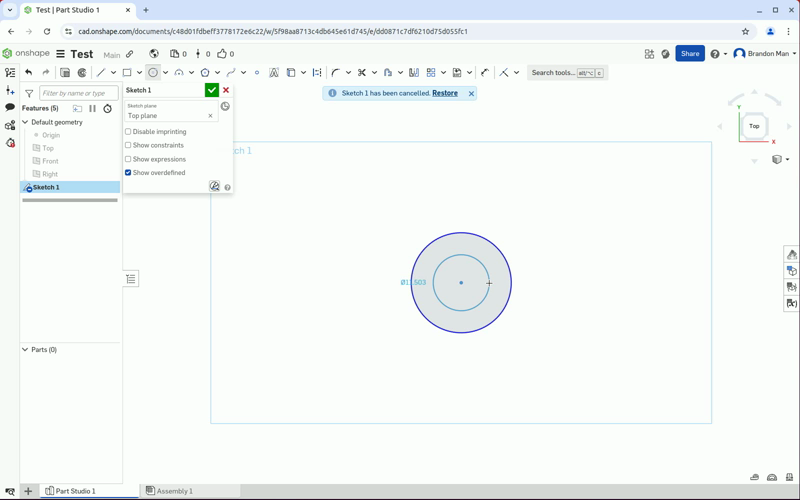
key(esc)
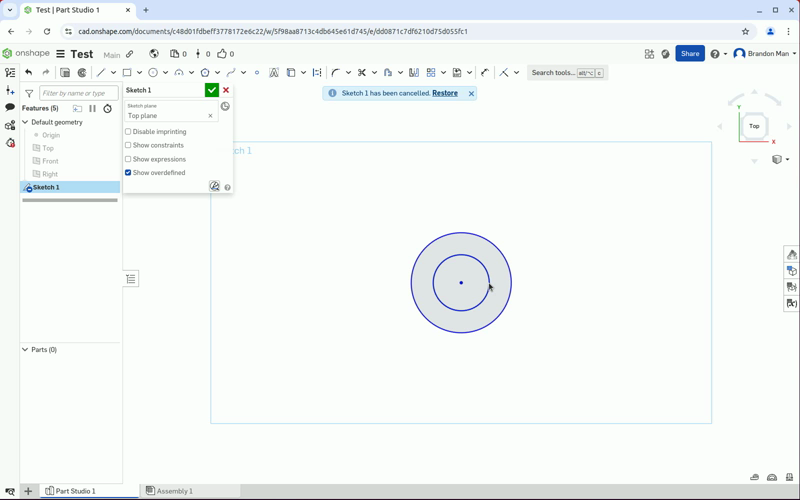
mouse_move(471, 322)
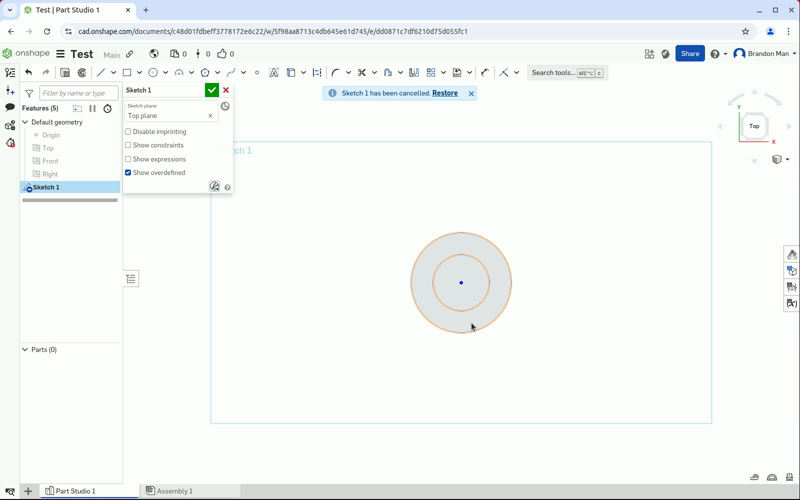
click(471, 322)
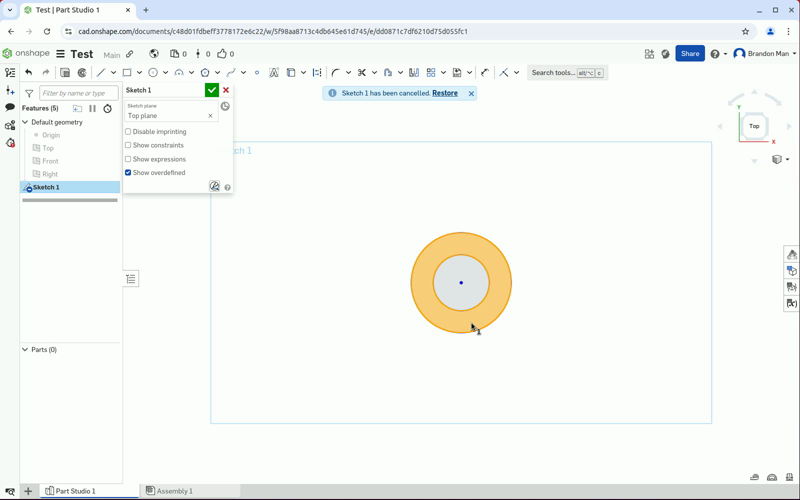
mouse_move(73, 352)
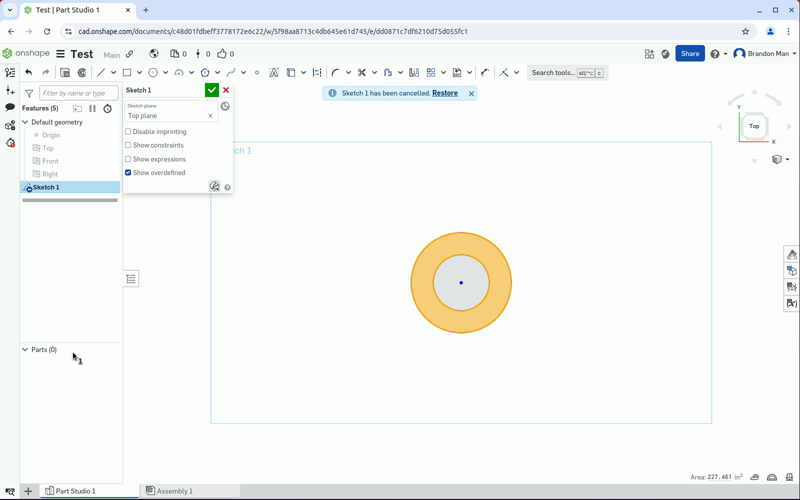
key(shift+y)
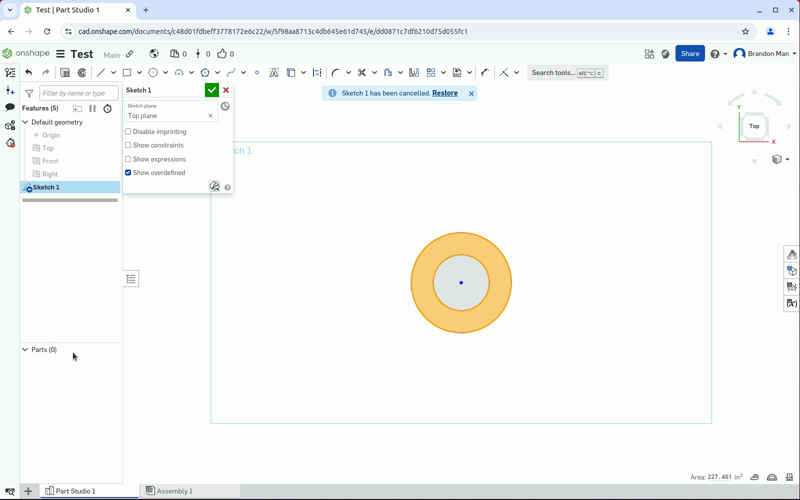
key(shift+e)
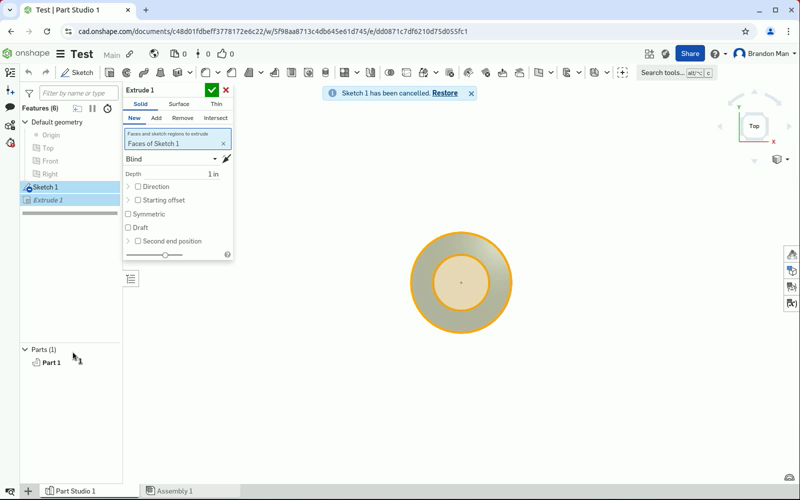
mouse_move(143, 106)
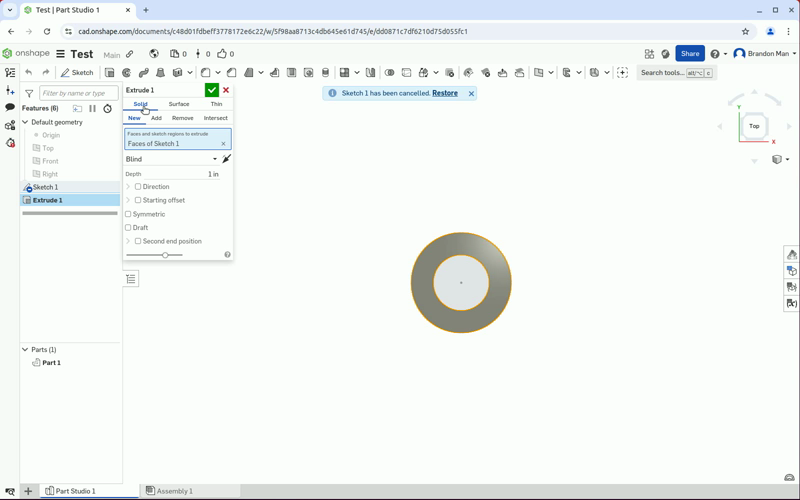
click(143, 106)
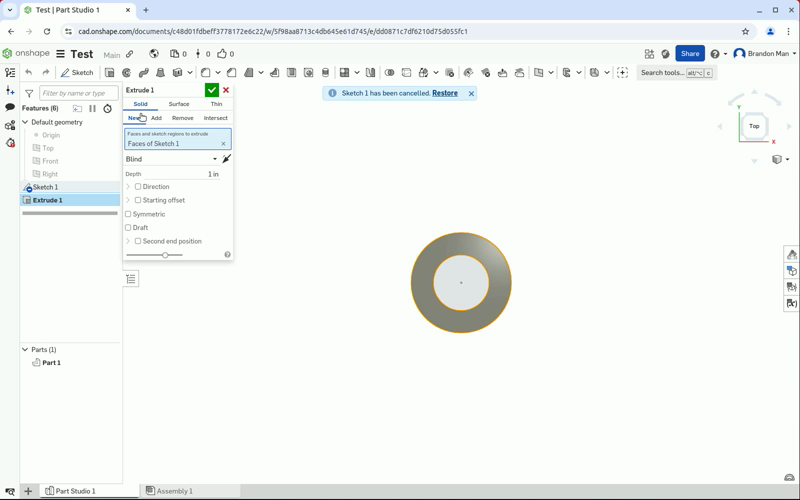
mouse_move(137, 120)
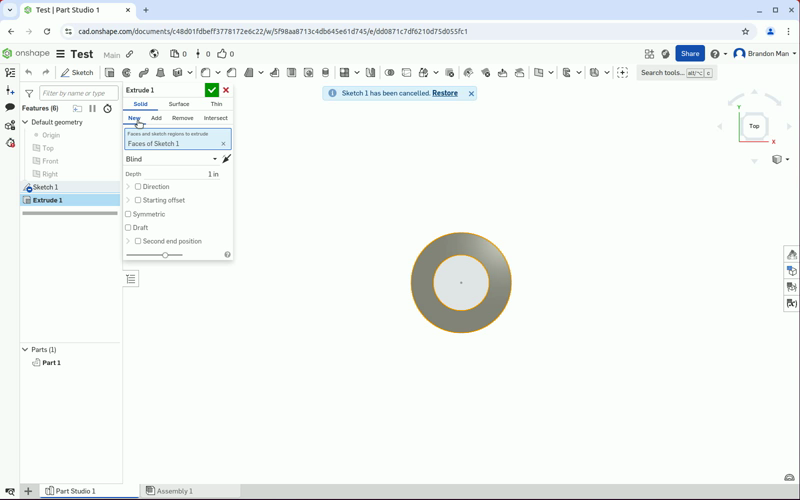
click(137, 120)
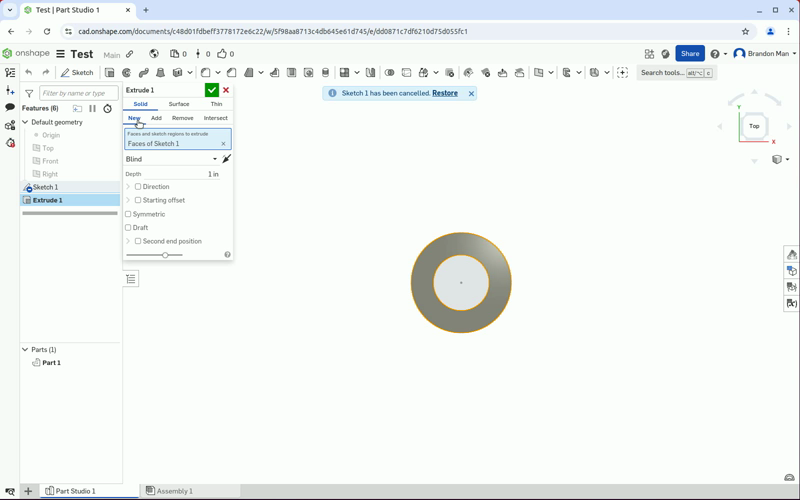
key(tab, 4)
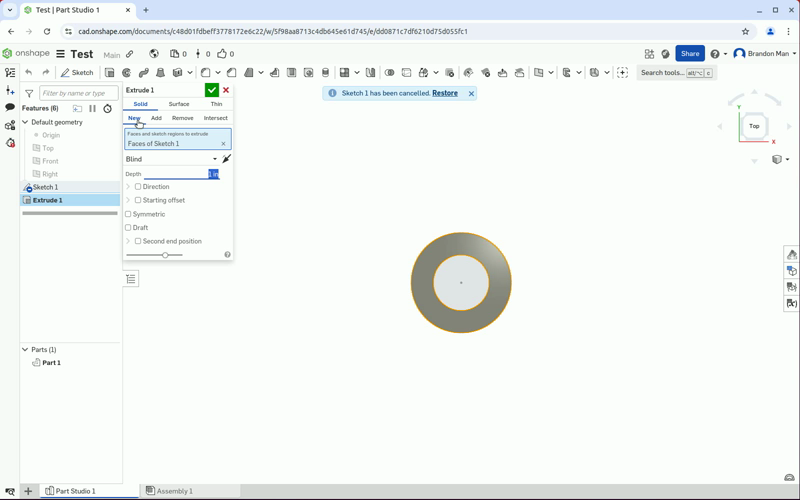
text(12.036)
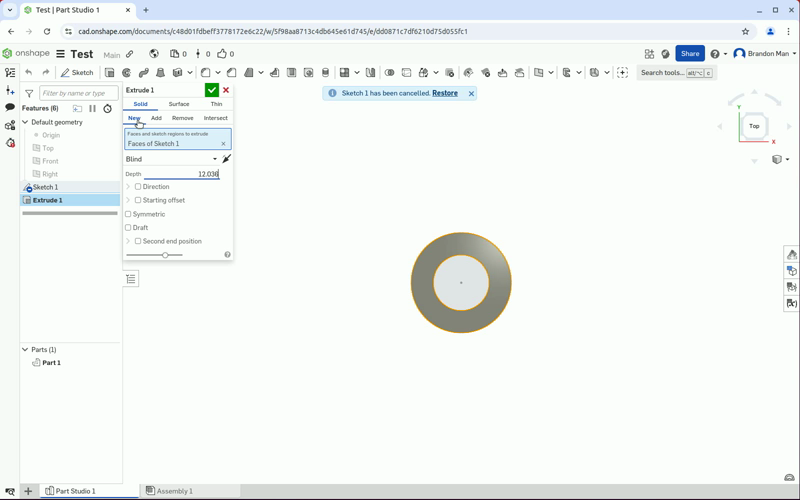
key(enter)
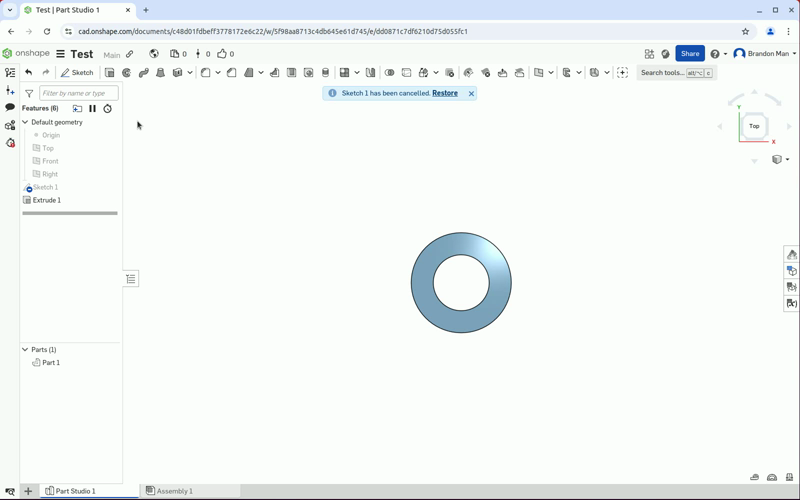
key(shift+h)
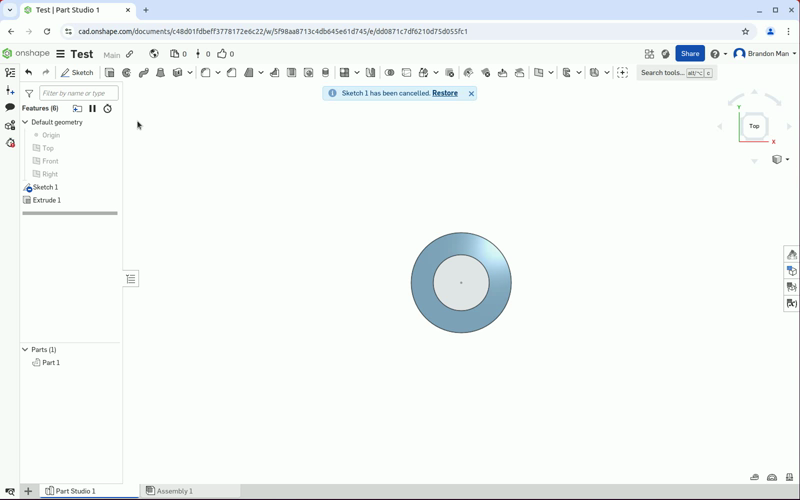
key(shift+h)
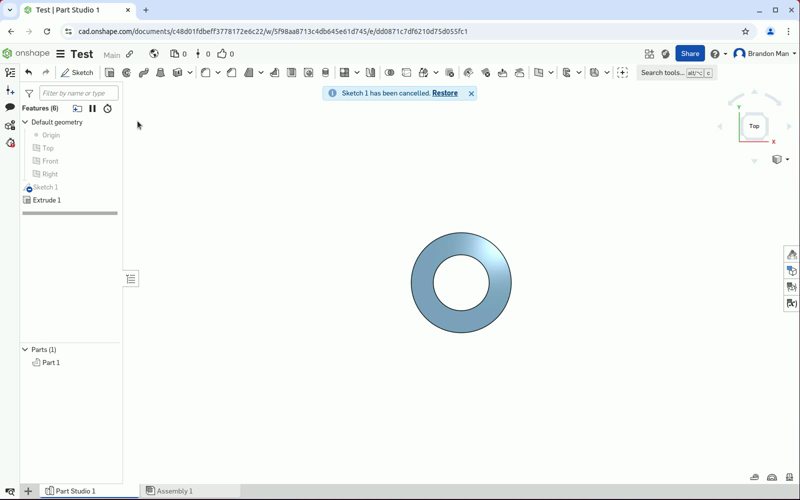
mouse_move(73, 189)
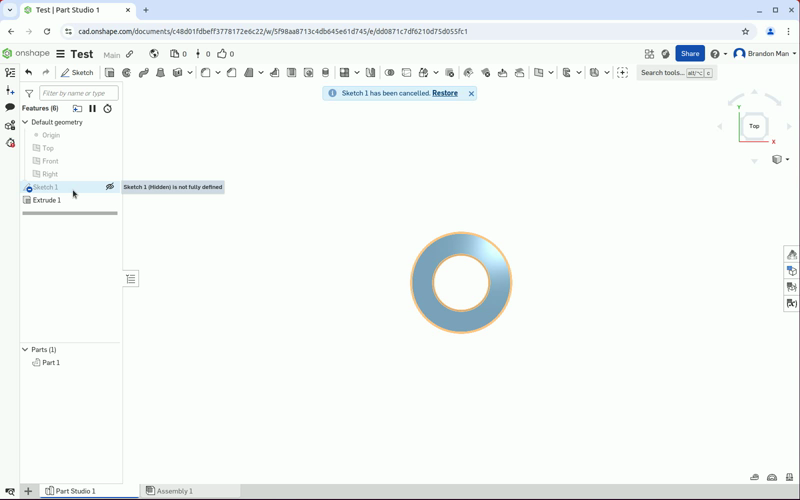
click(73, 189)
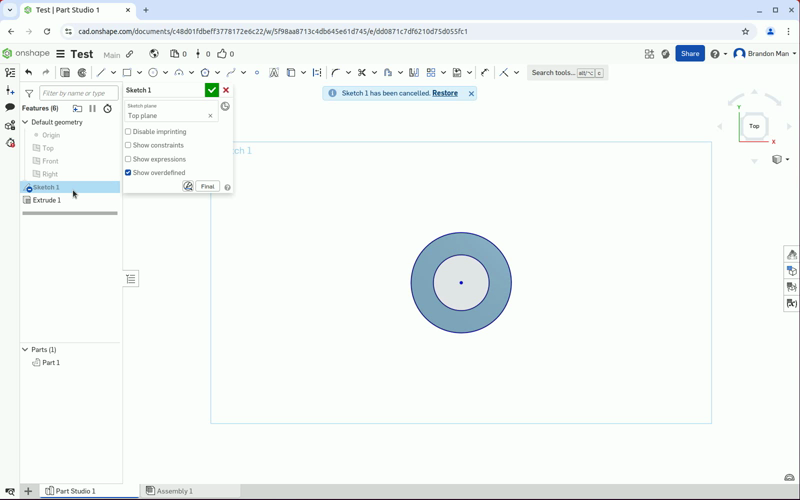
mouse_move(229, 92)
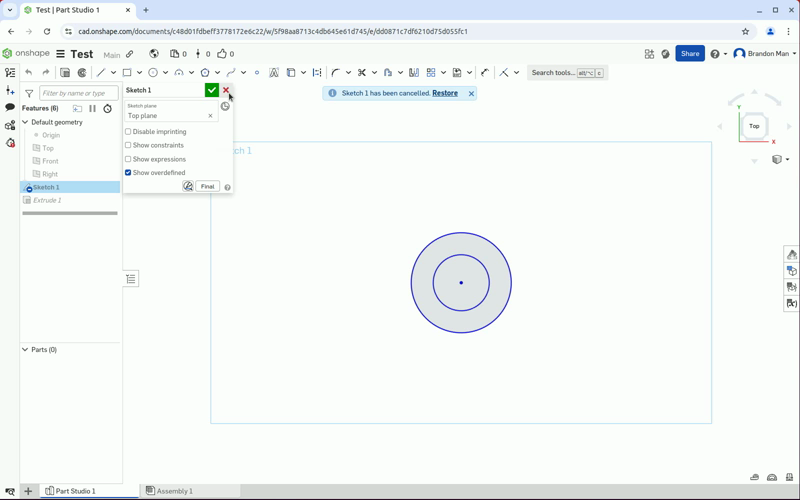
click(229, 92)
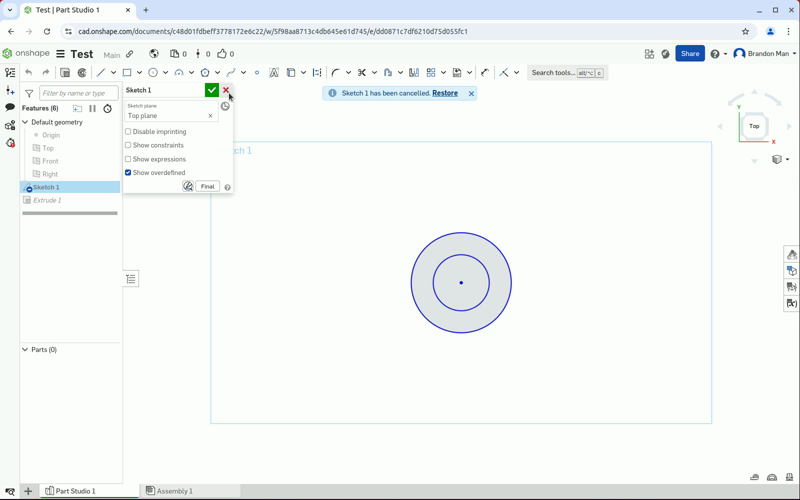
key(shift+s)
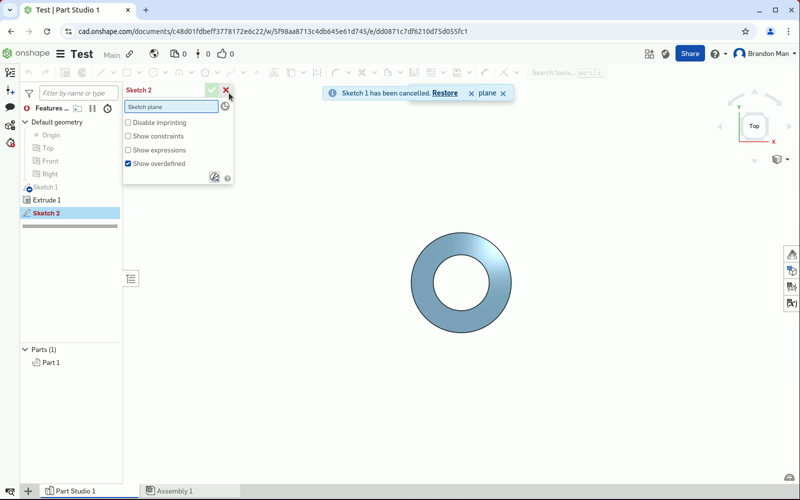
mouse_move(73, 150)
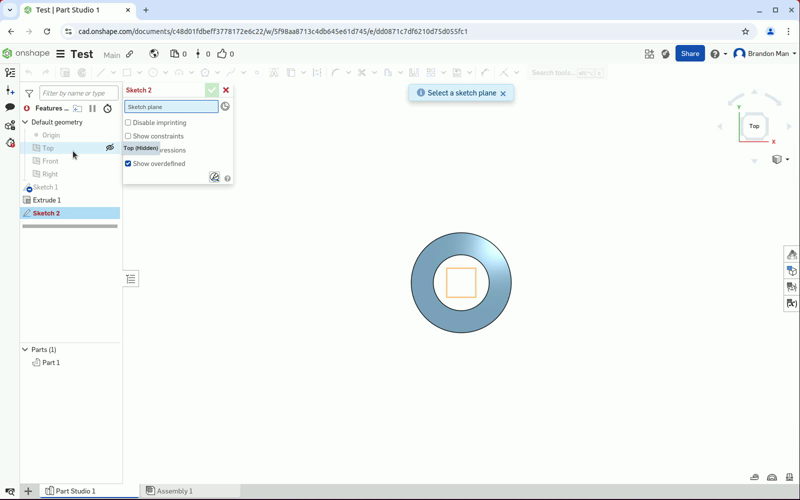
click(73, 150)
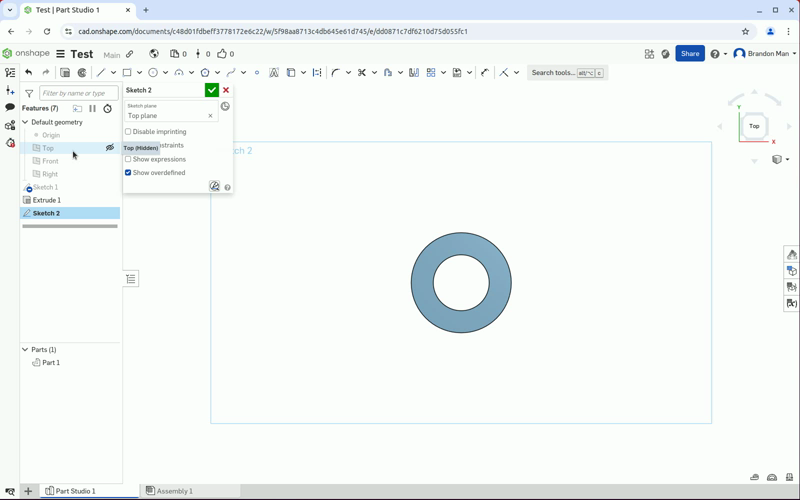
mouse_move(73, 352)
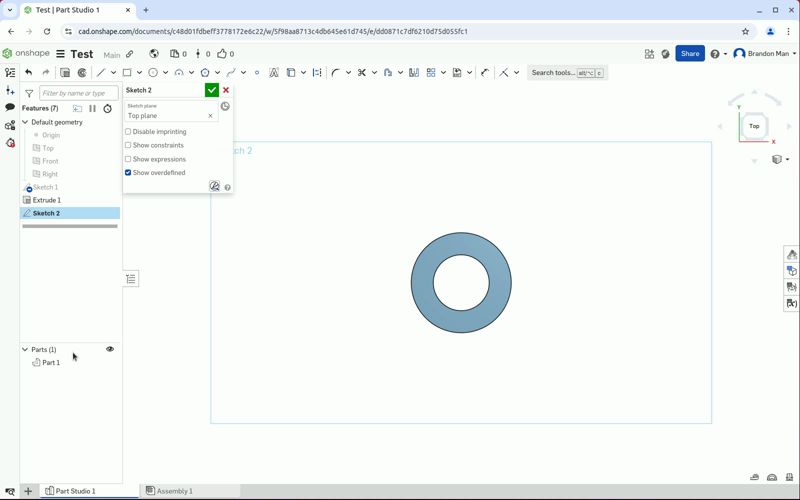
key(y)
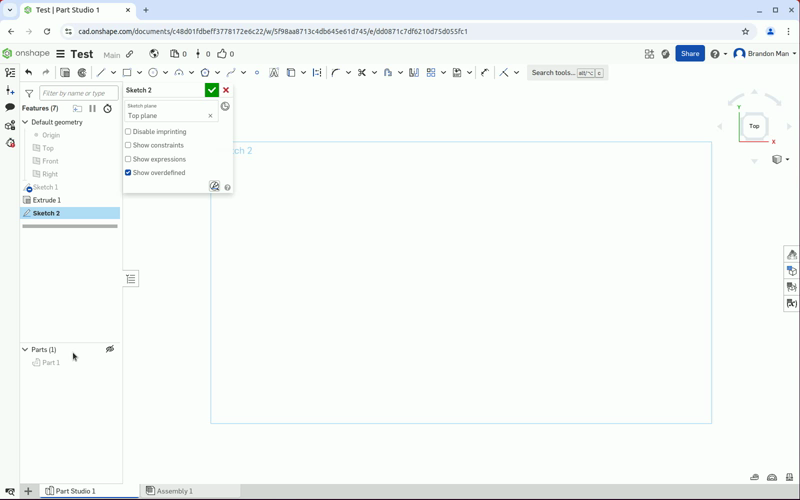
key(c)
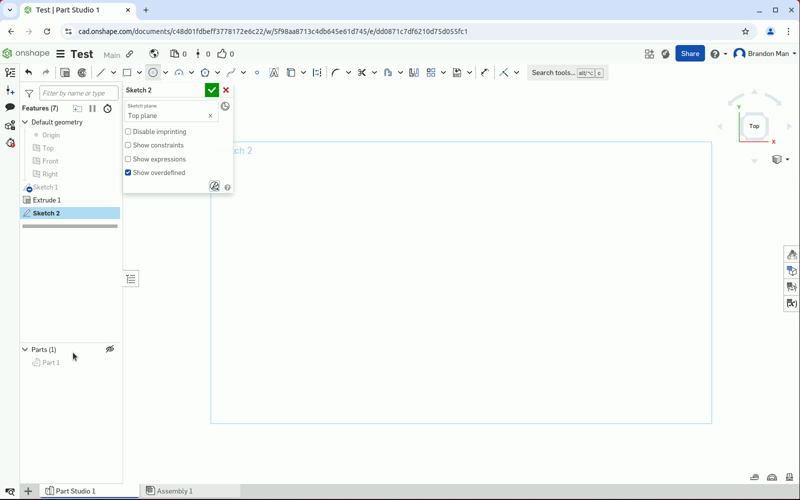
key_down(shift)
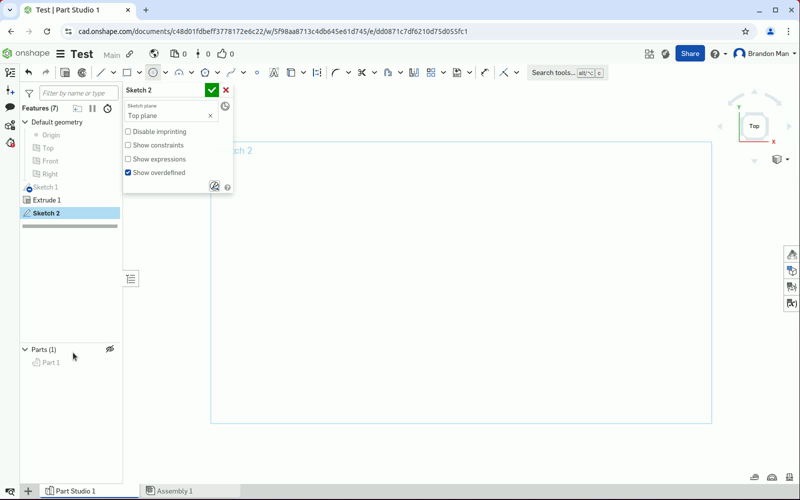
mouse_move(461, 282)
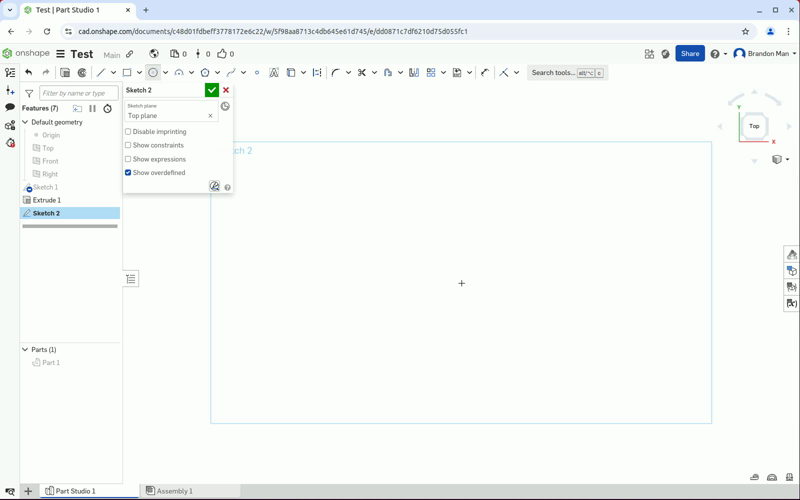
click(461, 282)
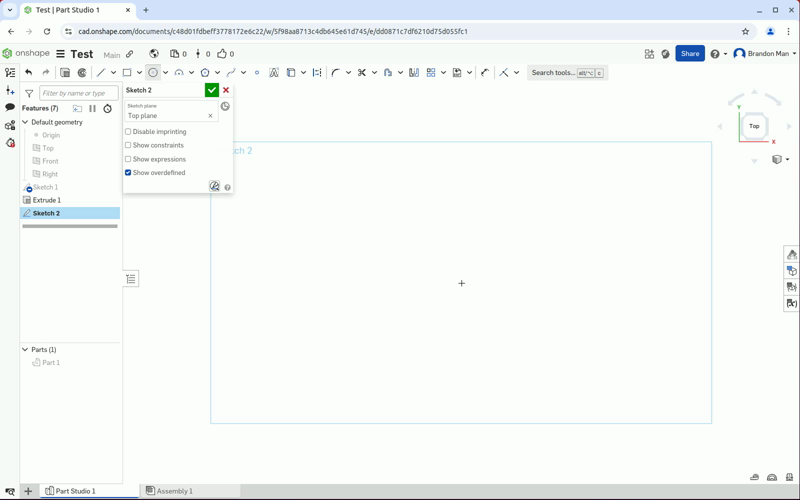
key_up(shift)
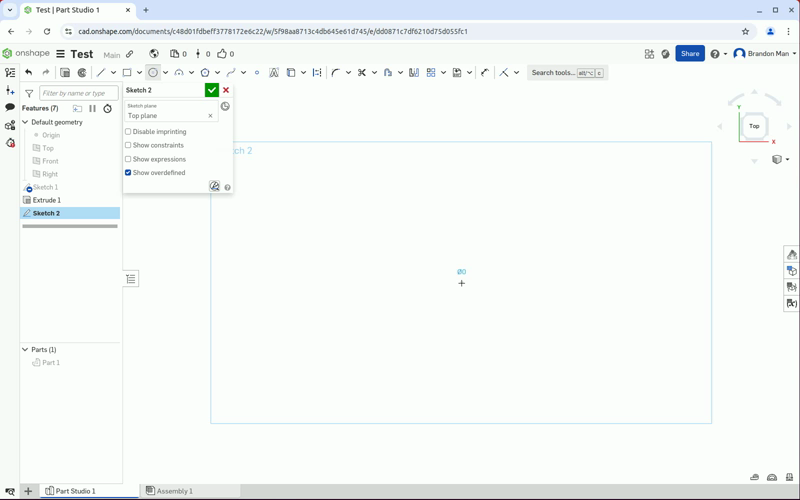
mouse_move(491, 282)
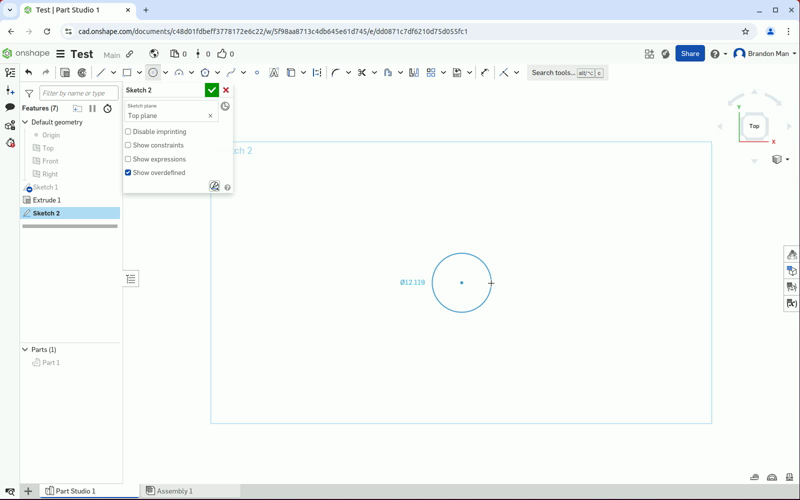
click(491, 282)
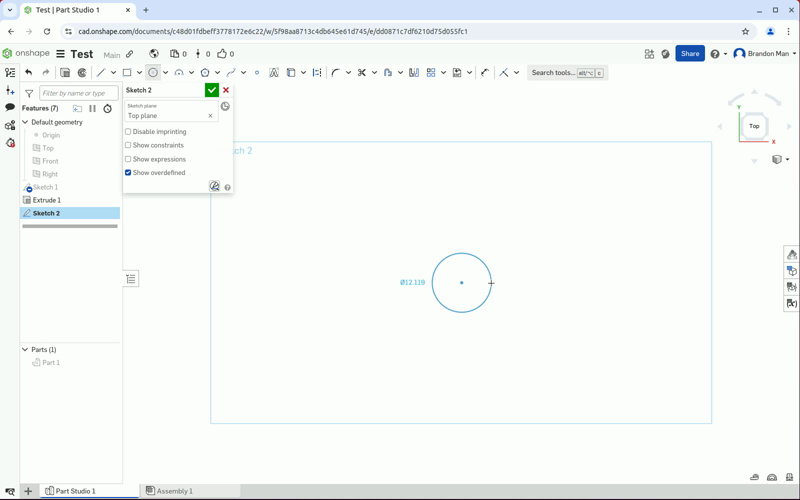
key(esc)
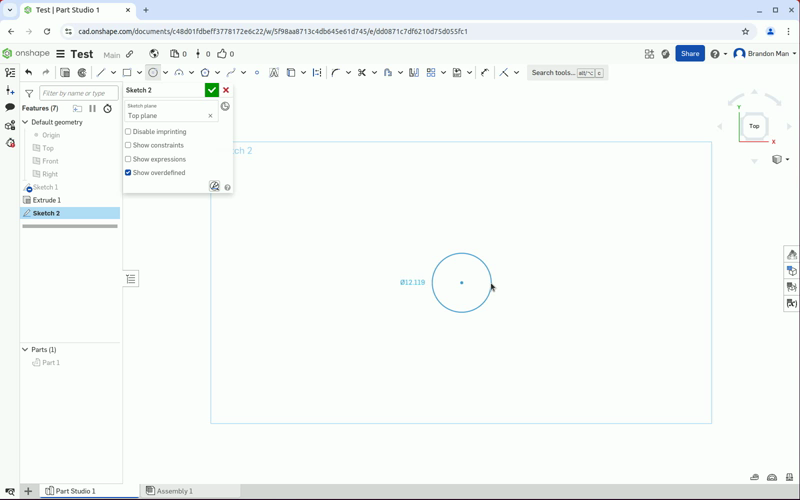
mouse_move(469, 305)
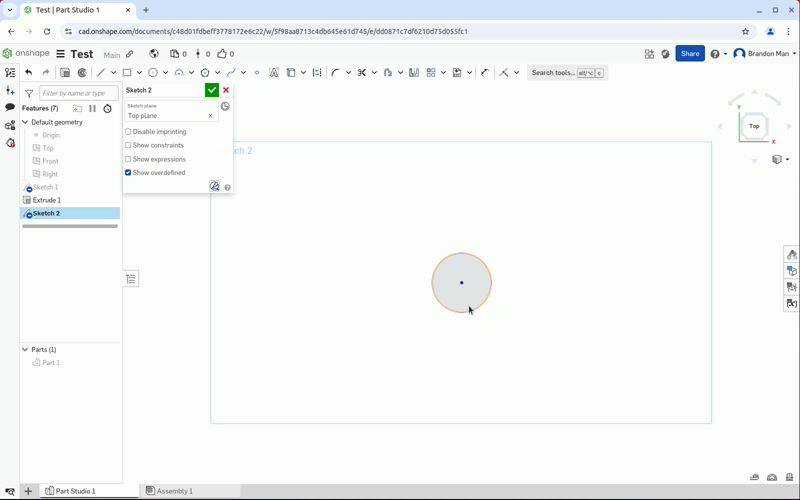
click(469, 305)
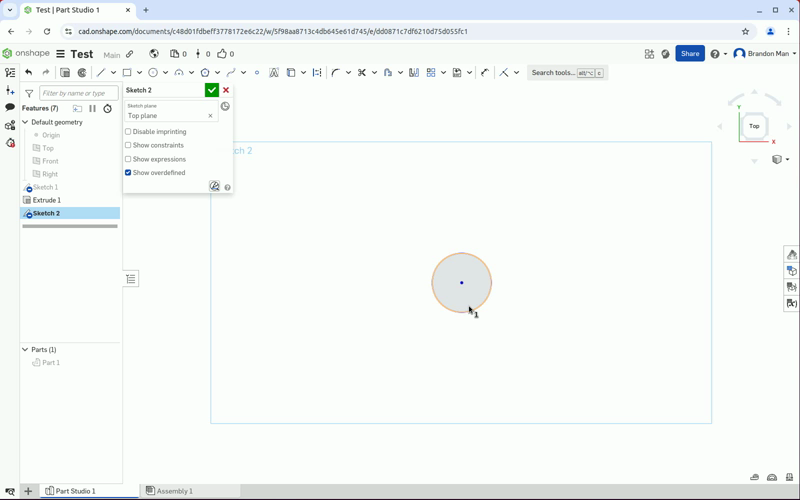
mouse_move(73, 352)
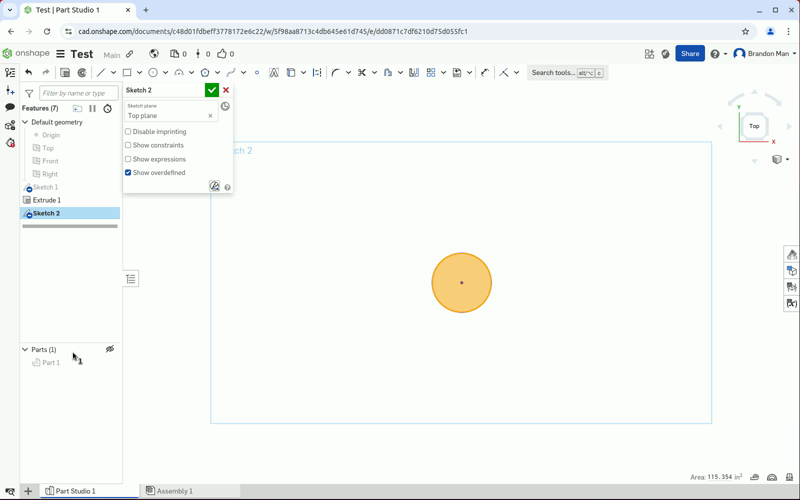
key(shift+y)
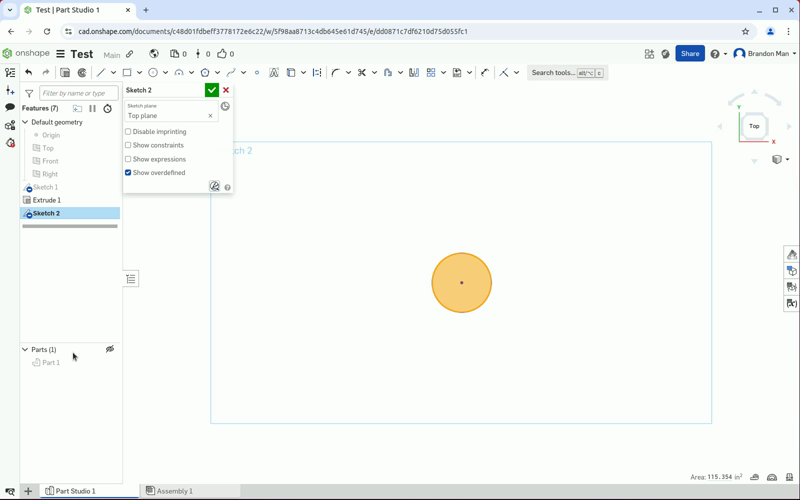
key(shift+e)
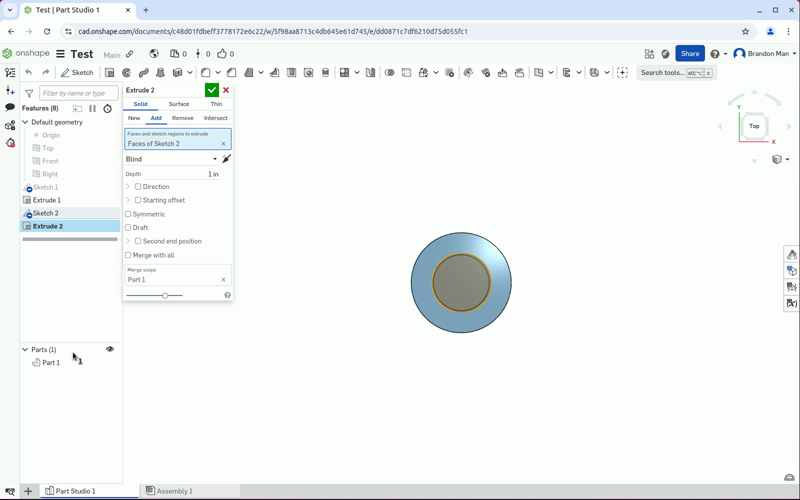
mouse_move(143, 106)
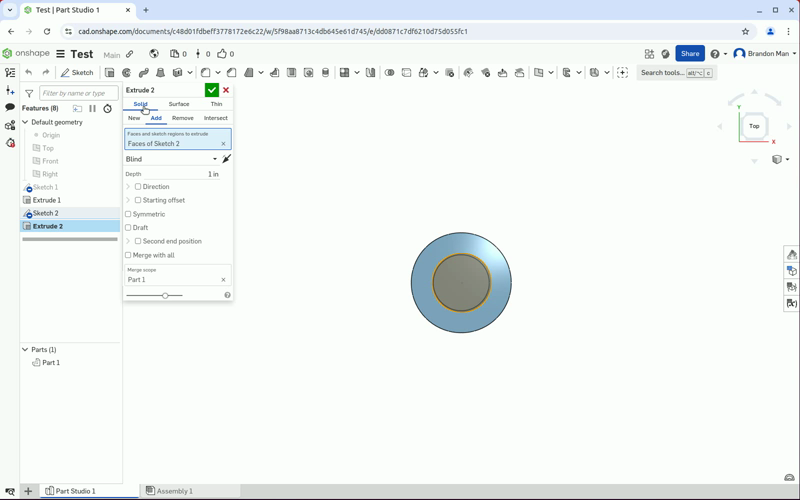
click(143, 106)
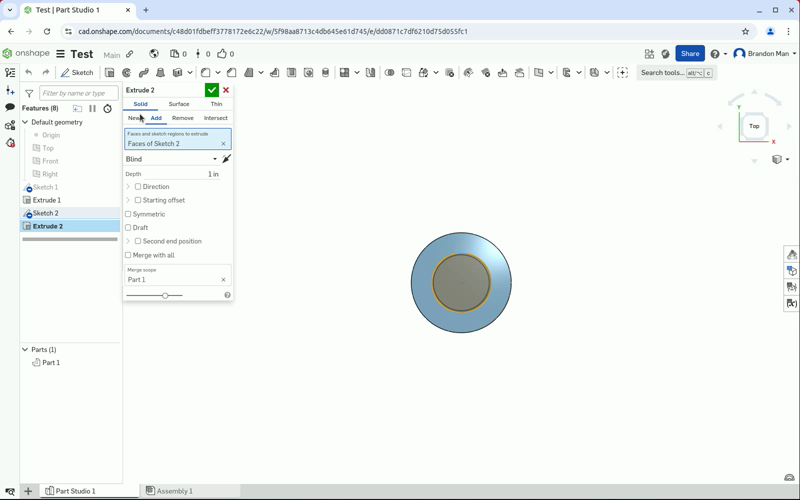
mouse_move(137, 120)
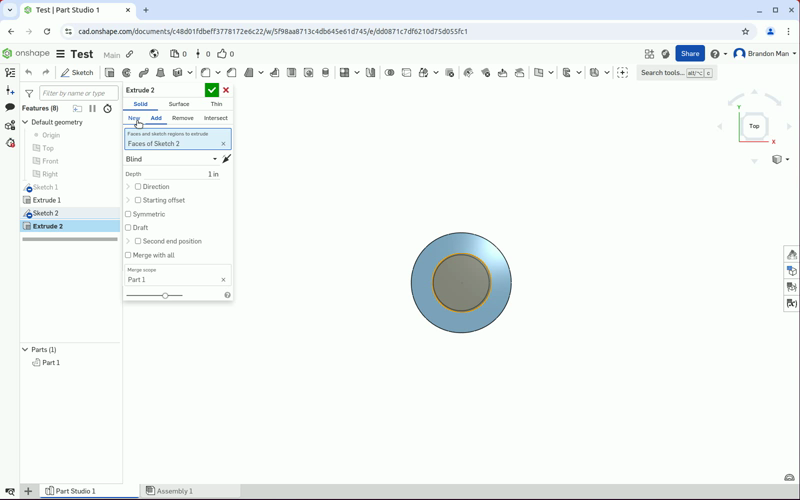
click(137, 120)
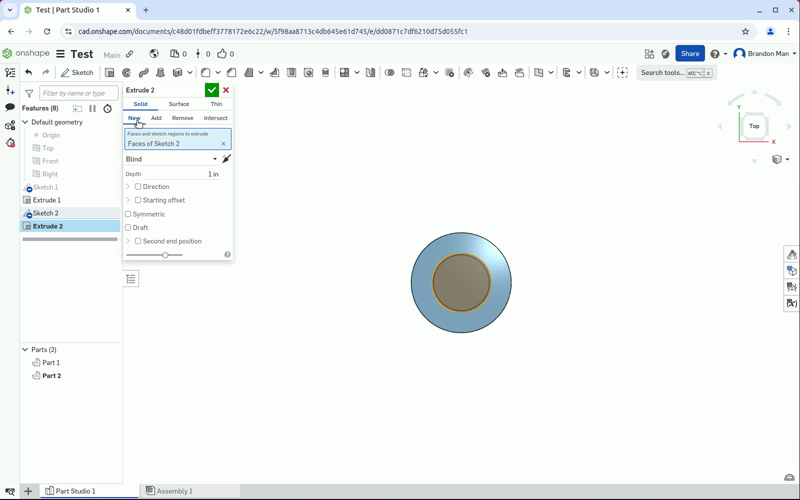
key(tab, 4)
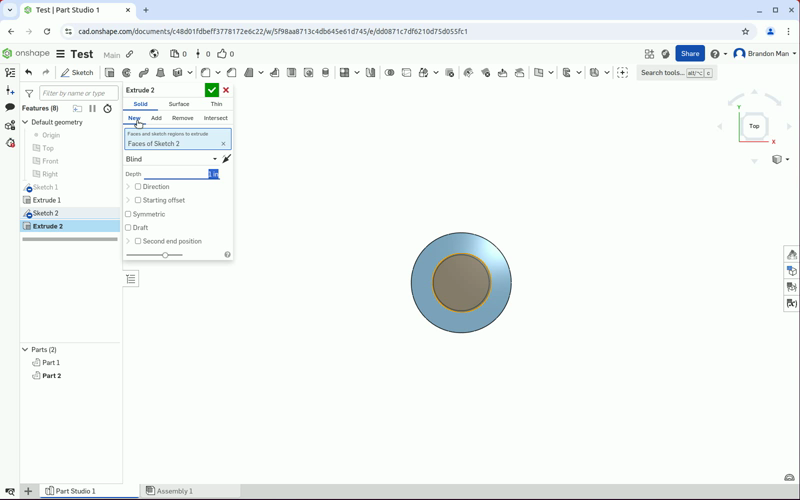
text(12.036)
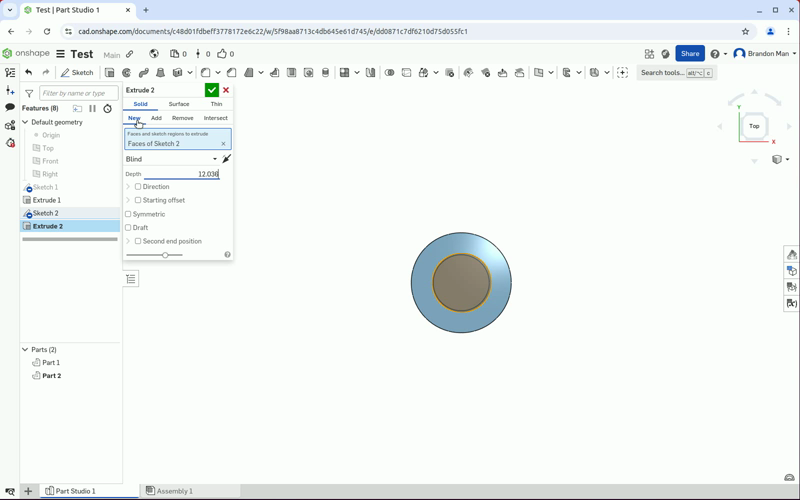
key(enter)
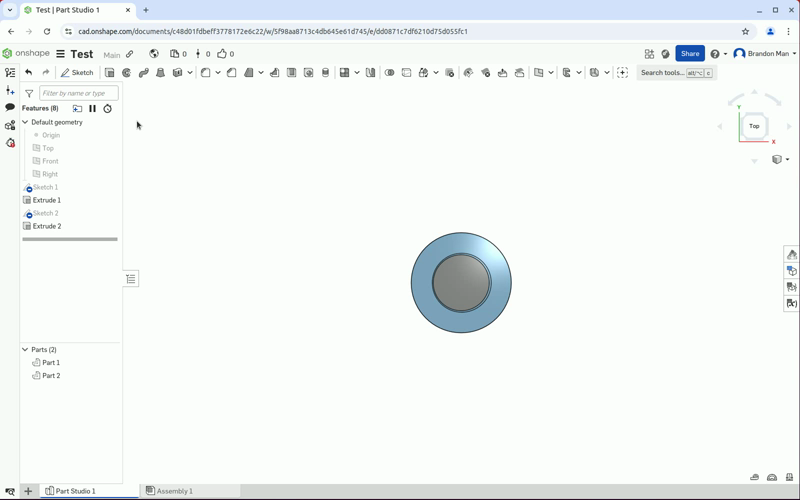
key(shift+h)
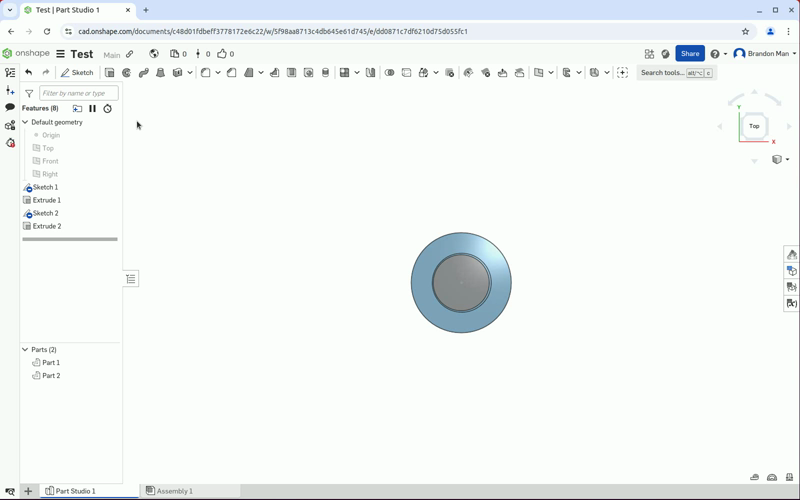
key(shift+h)
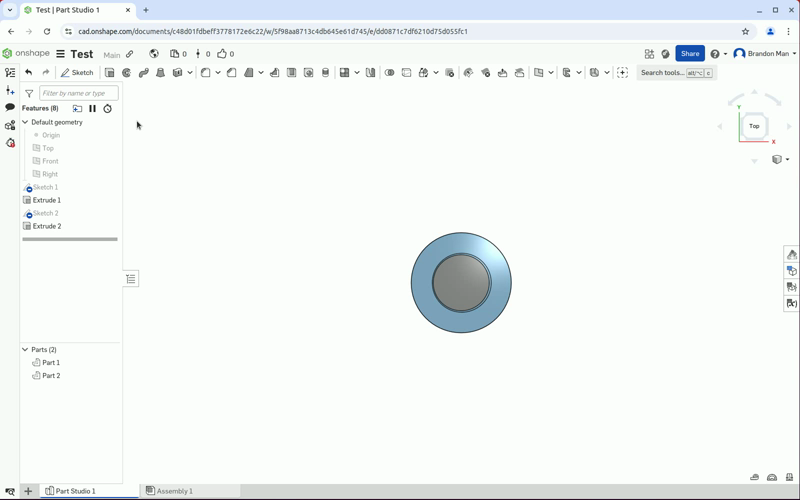
mouse_move(73, 189)
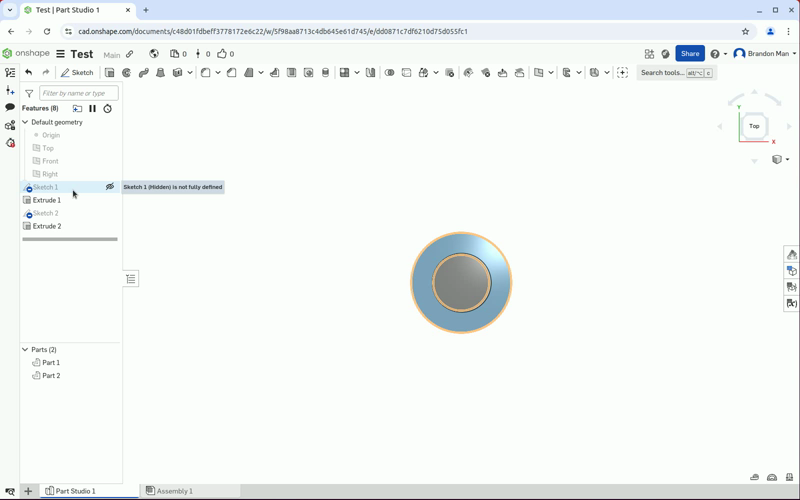
click(73, 189)
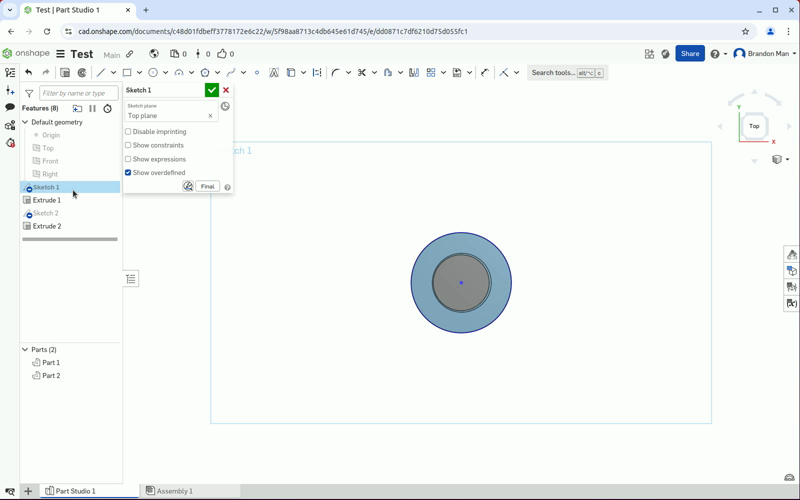
mouse_move(229, 92)
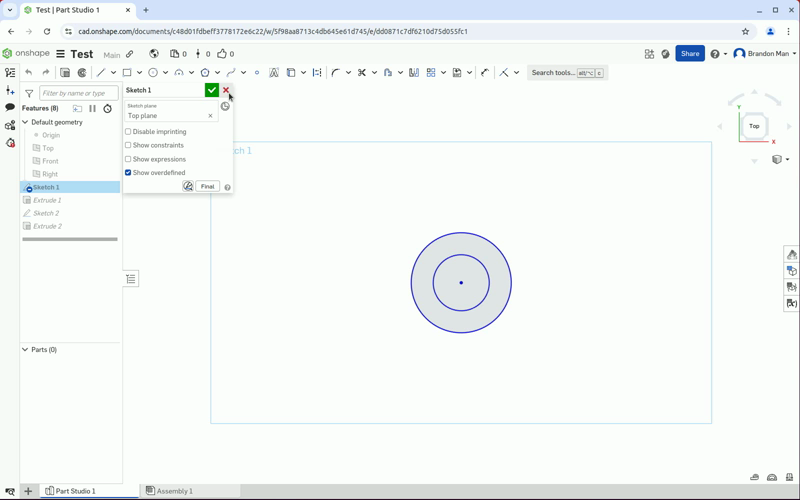
click(229, 92)
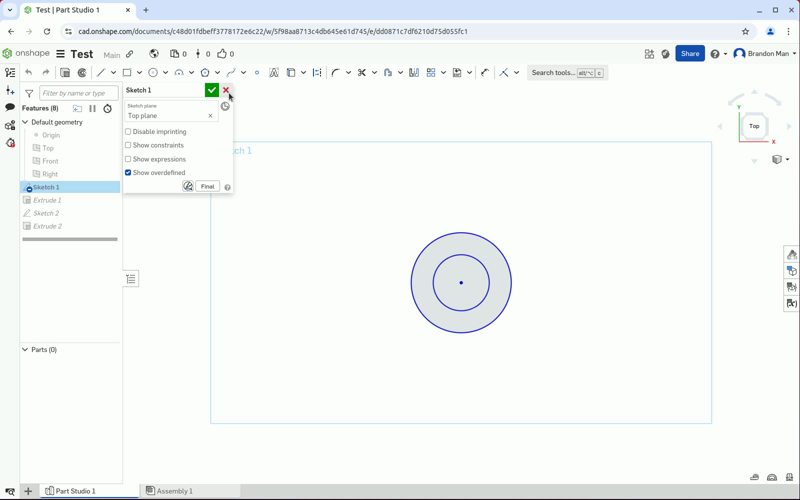
key(shift+s)
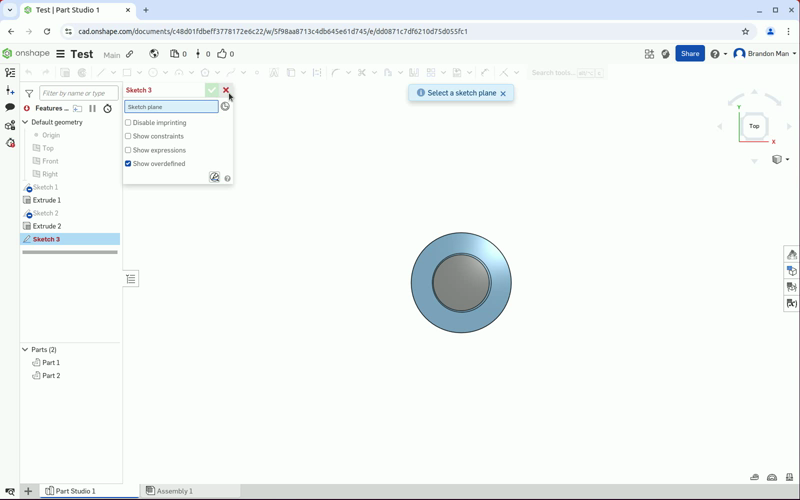
mouse_move(73, 150)
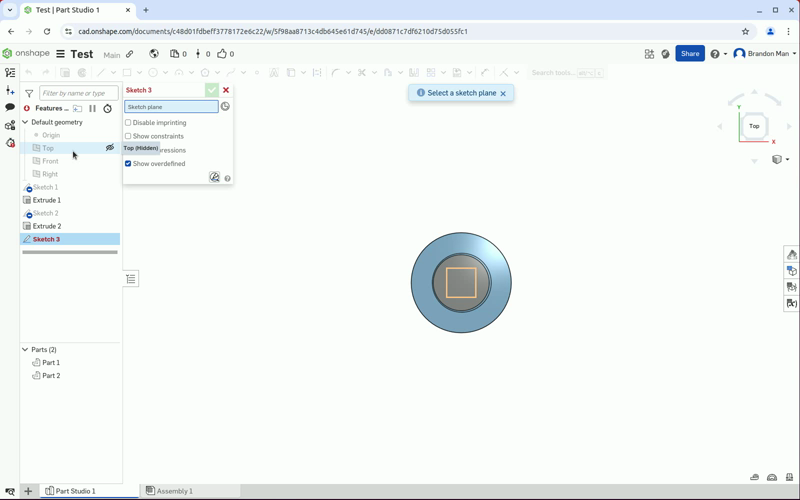
click(73, 150)
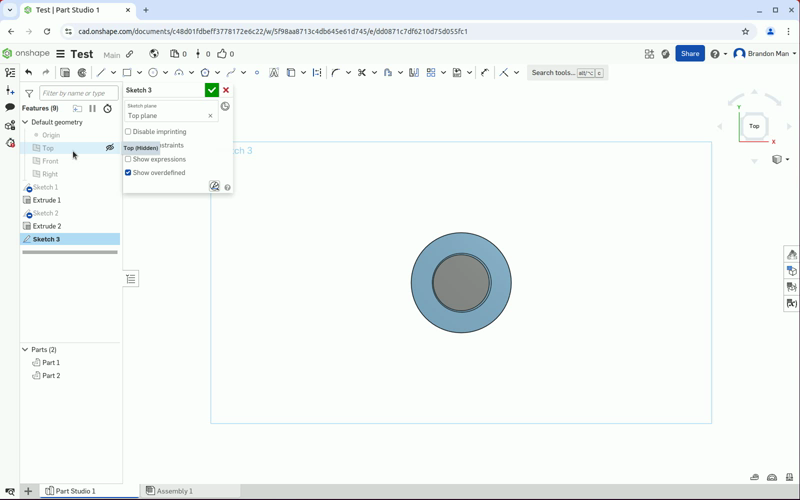
mouse_move(73, 352)
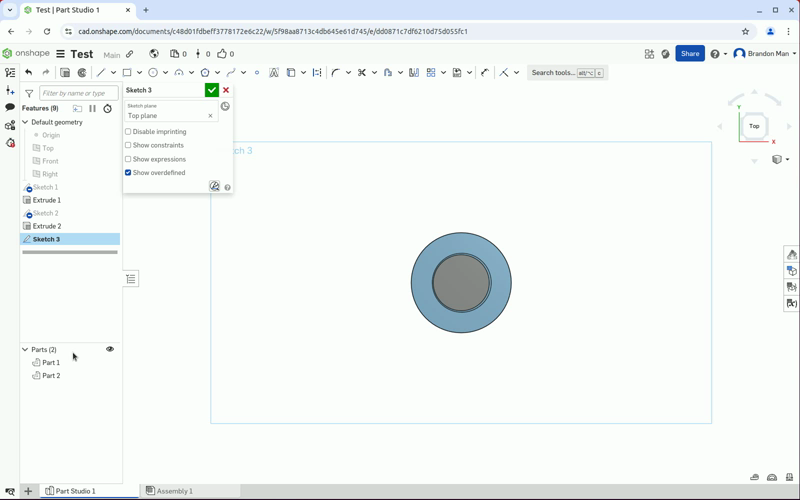
key(y)
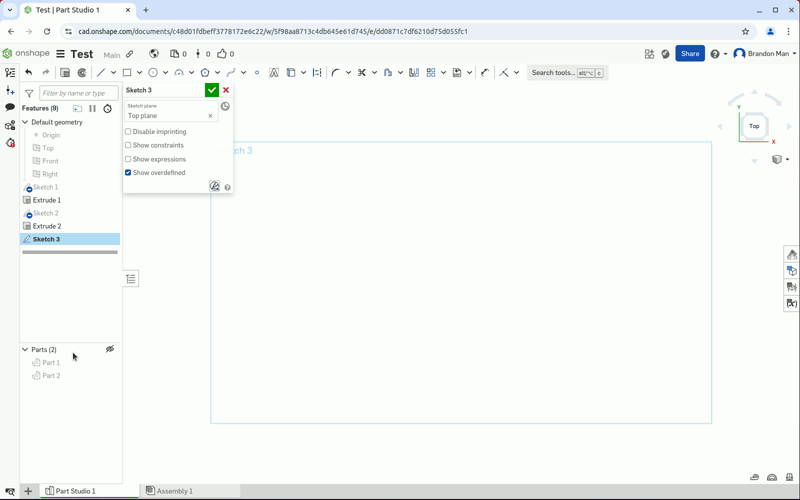
key(c)
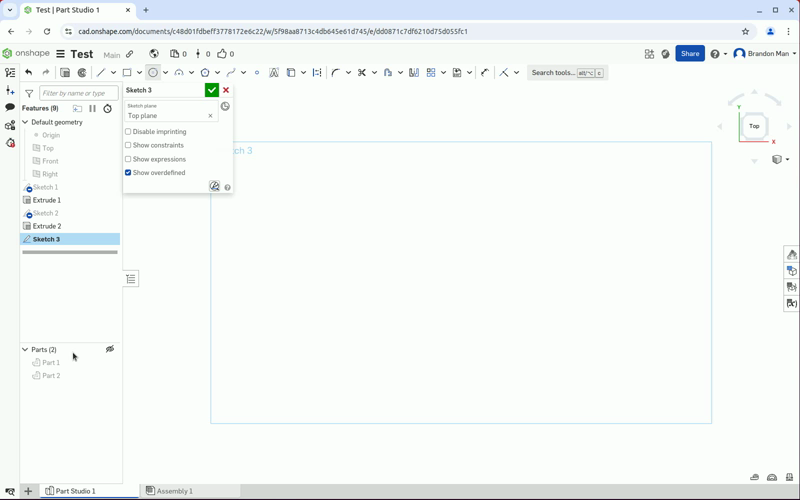
key_down(shift)
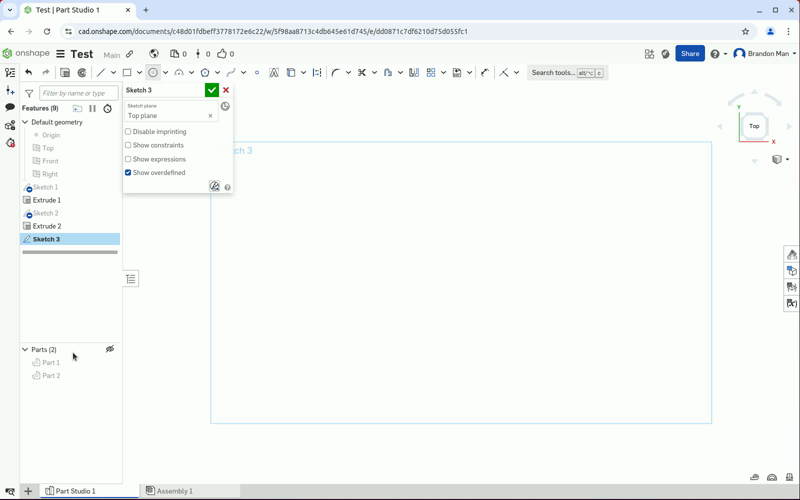
mouse_move(461, 282)
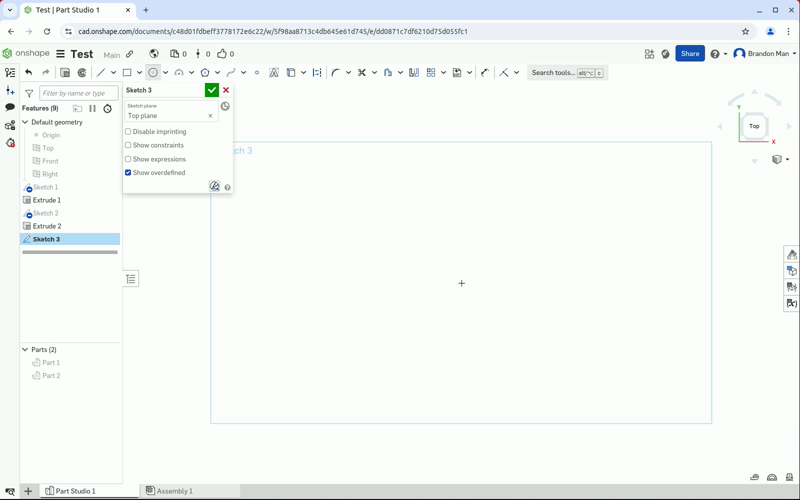
click(461, 282)
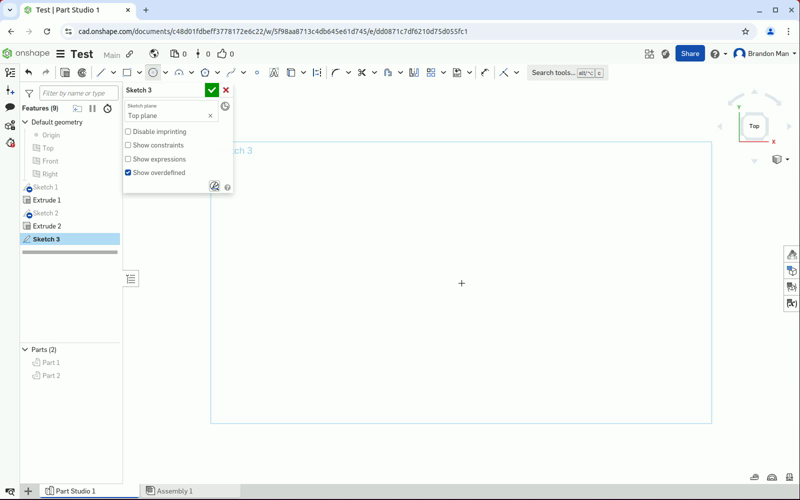
key_up(shift)
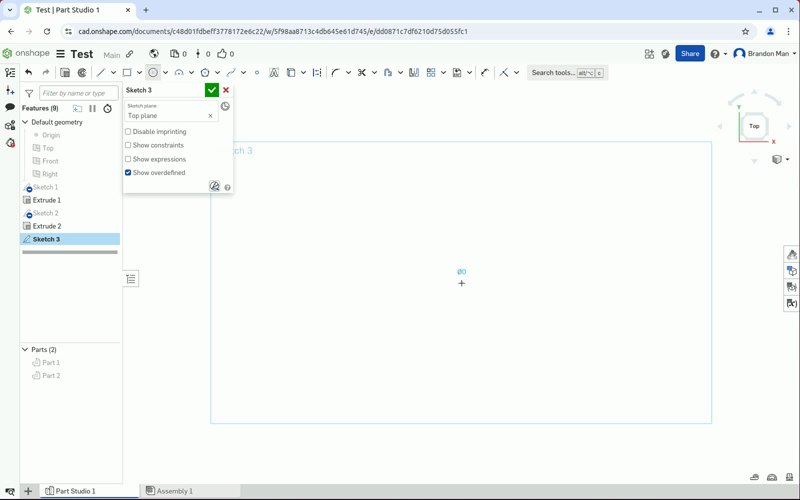
mouse_move(491, 282)
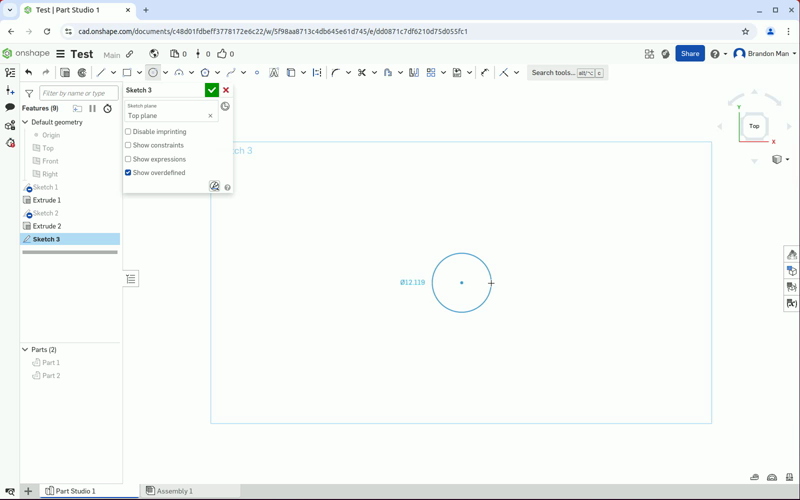
click(491, 282)
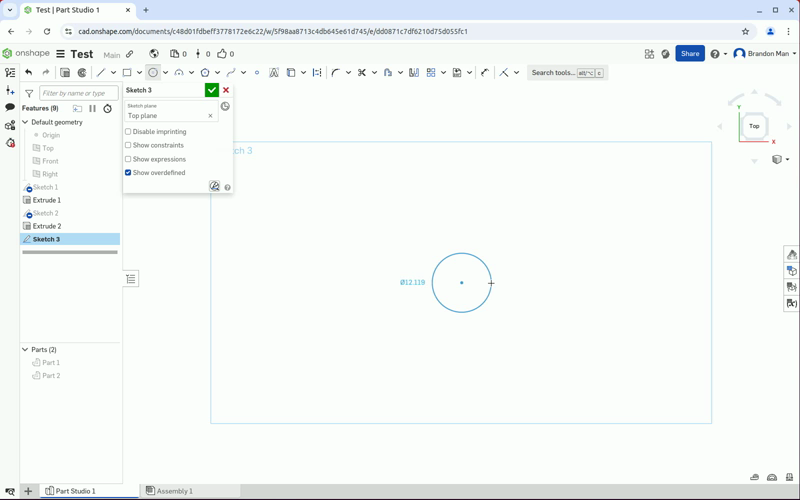
key(esc)
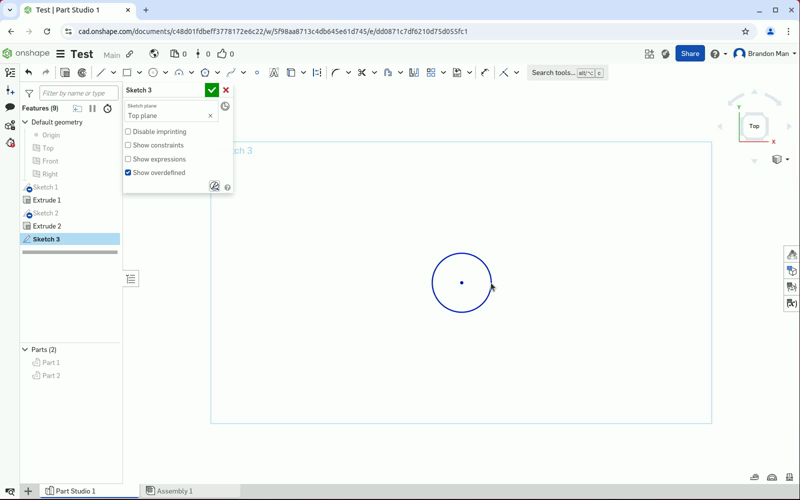
mouse_move(470, 257)
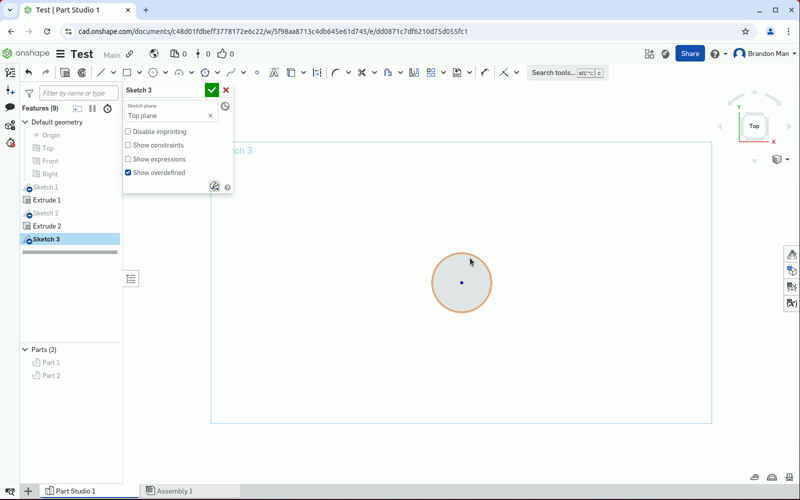
click(470, 257)
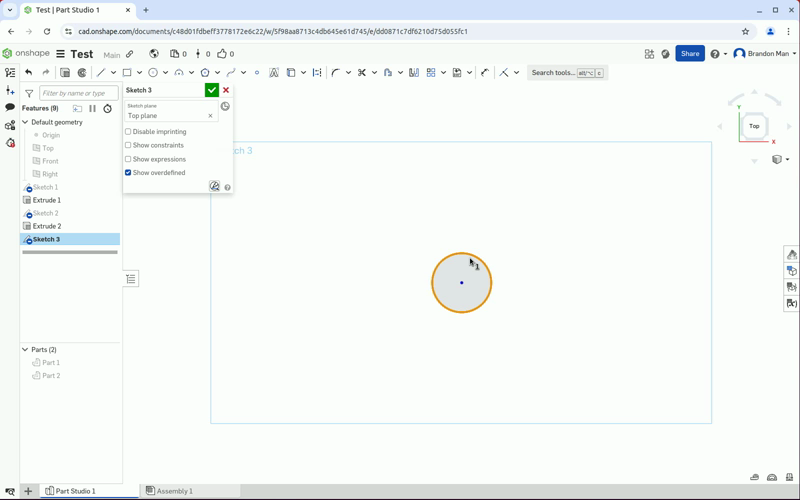
mouse_move(73, 352)
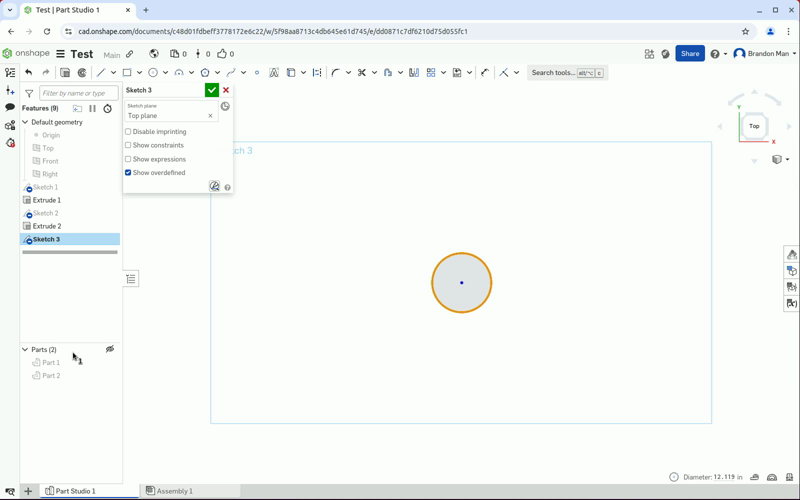
key(shift+y)
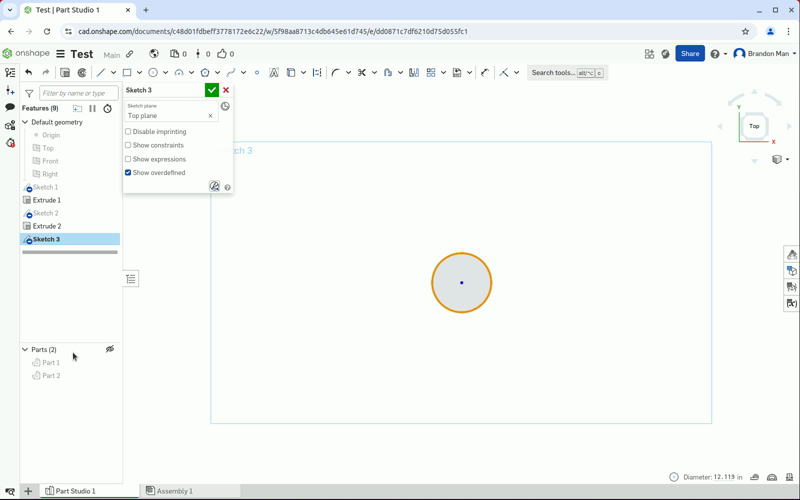
key(shift+e)
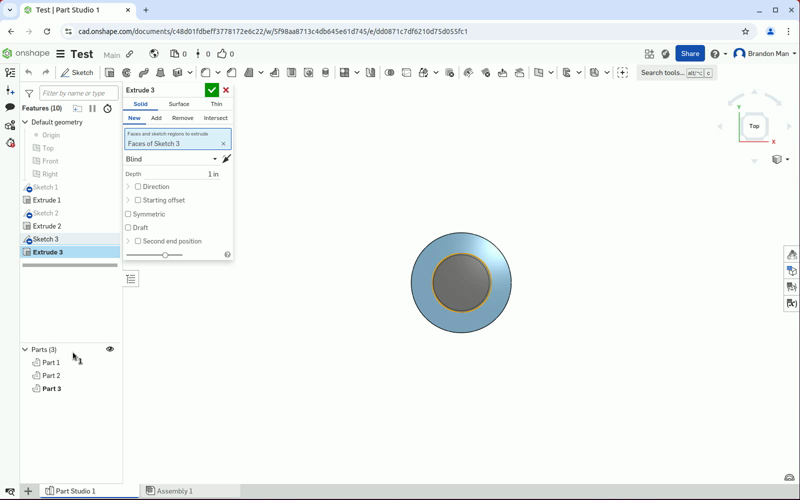
mouse_move(143, 106)
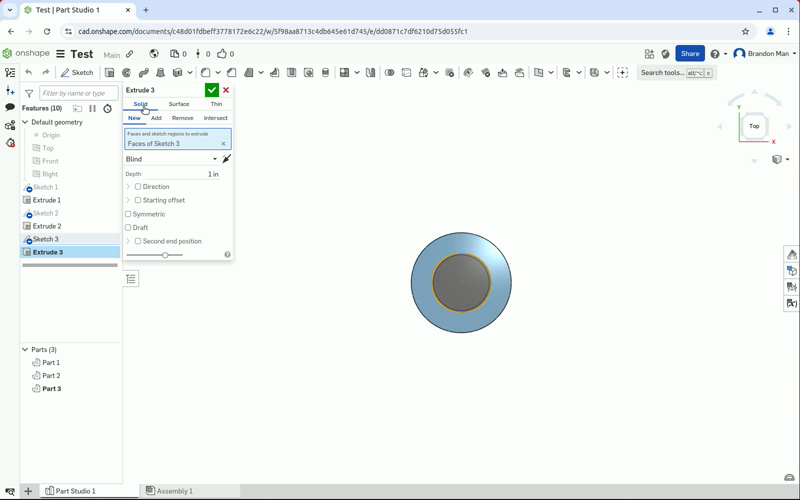
click(143, 106)
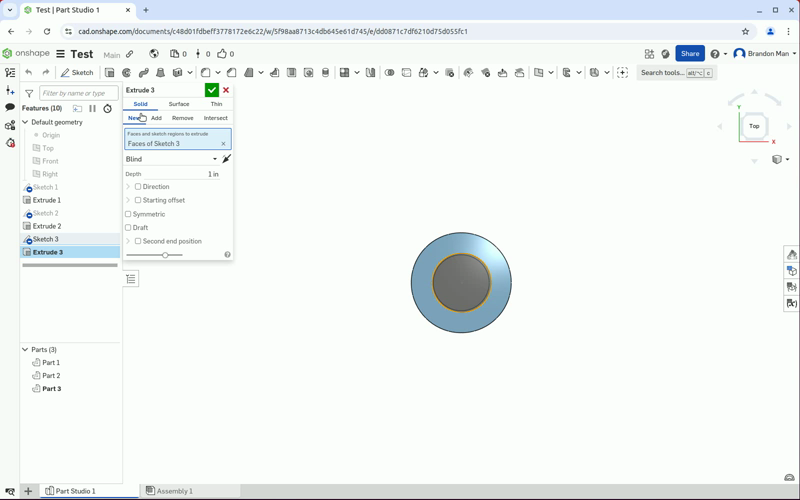
mouse_move(137, 120)
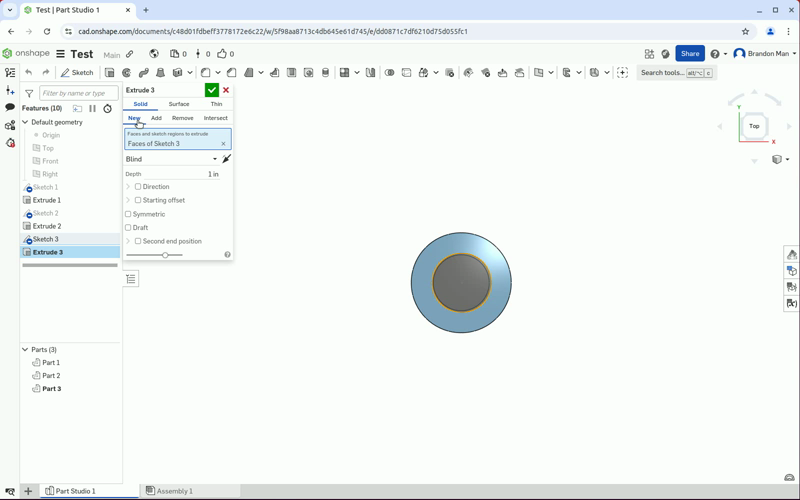
click(137, 120)
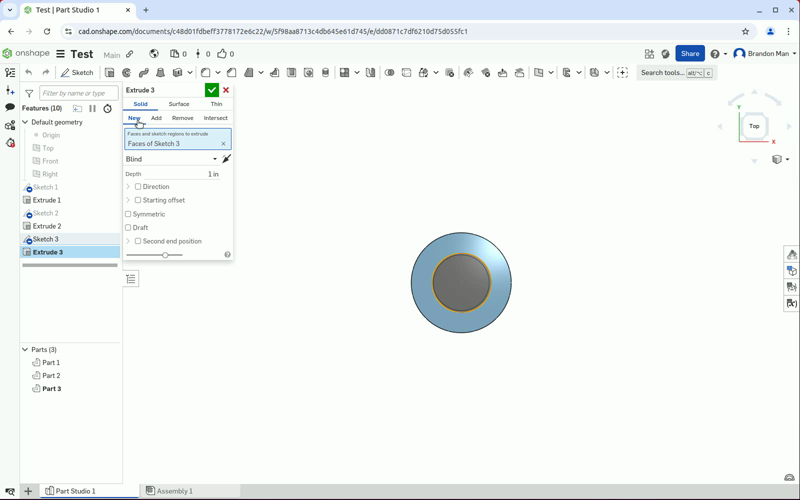
key(tab, 4)
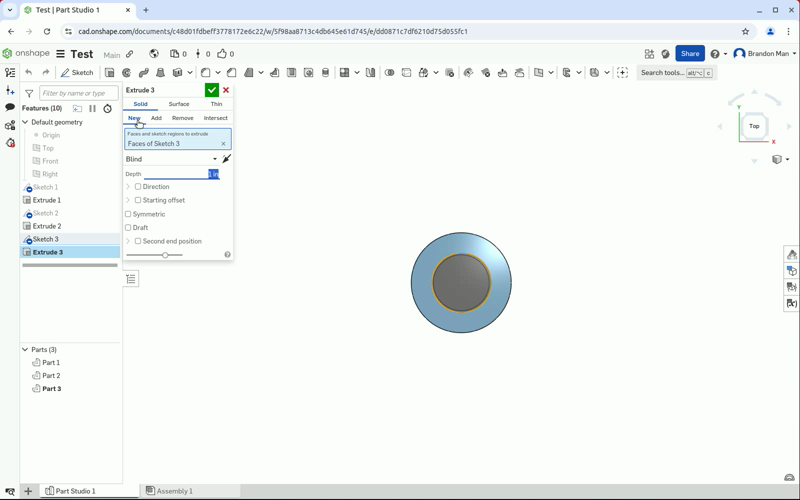
text(-23.108)
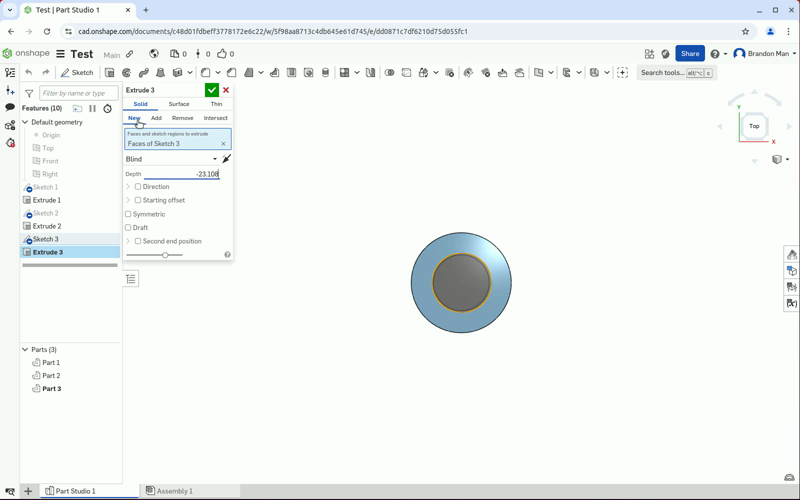
key(enter)
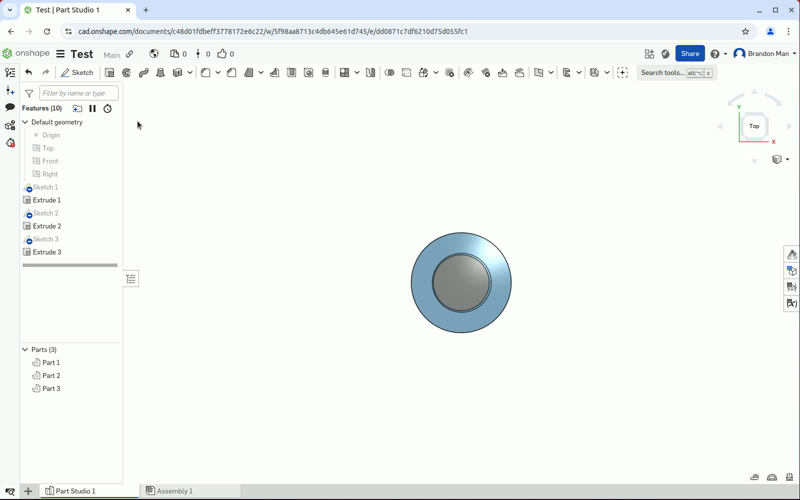
key(shift+h)
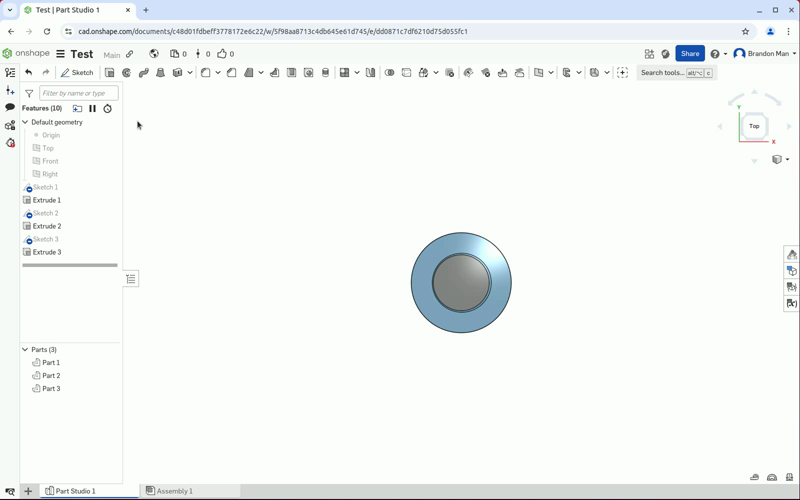
key(shift+h)
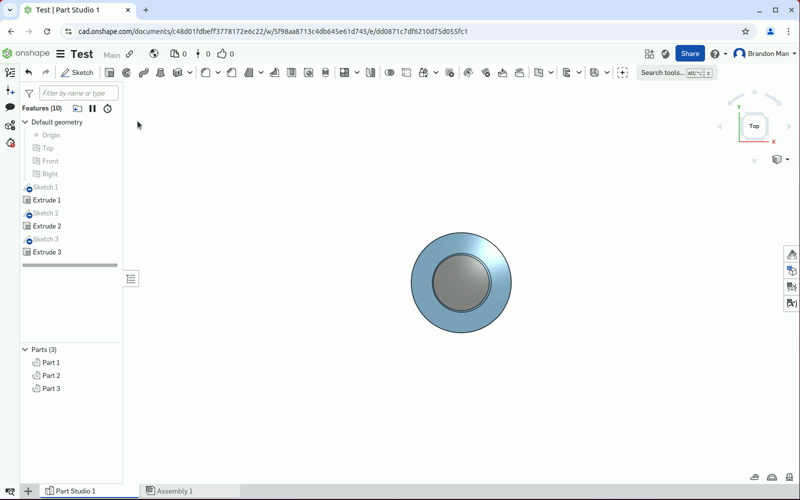
mouse_move(73, 189)
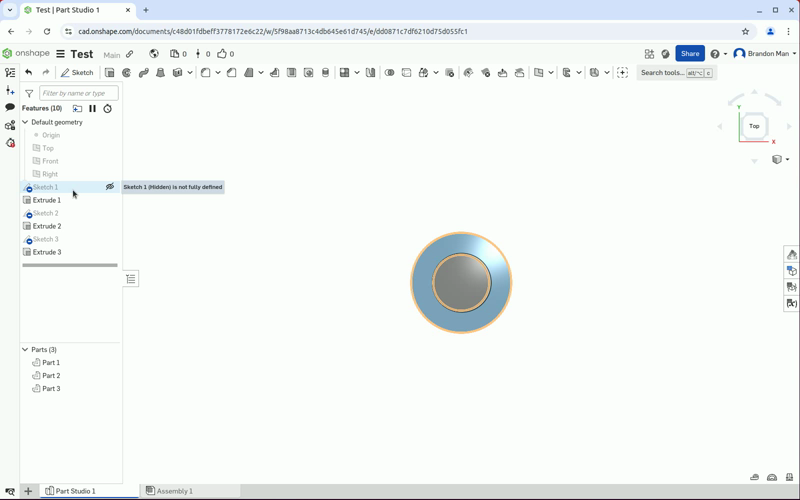
click(73, 189)
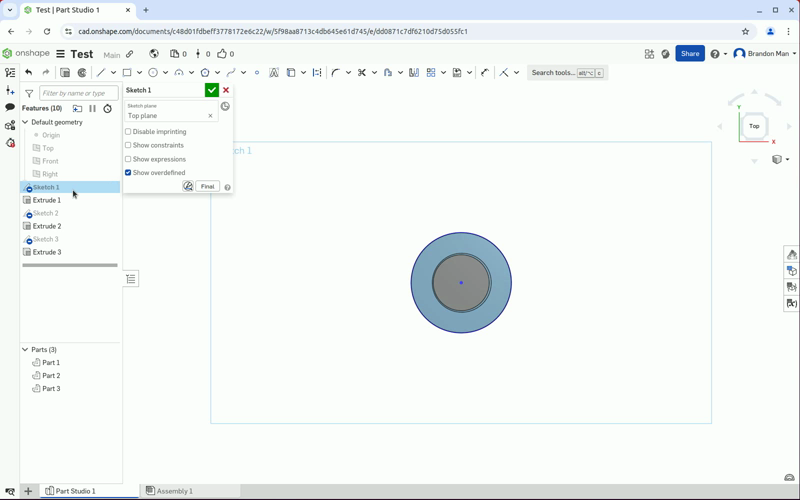
mouse_move(229, 92)
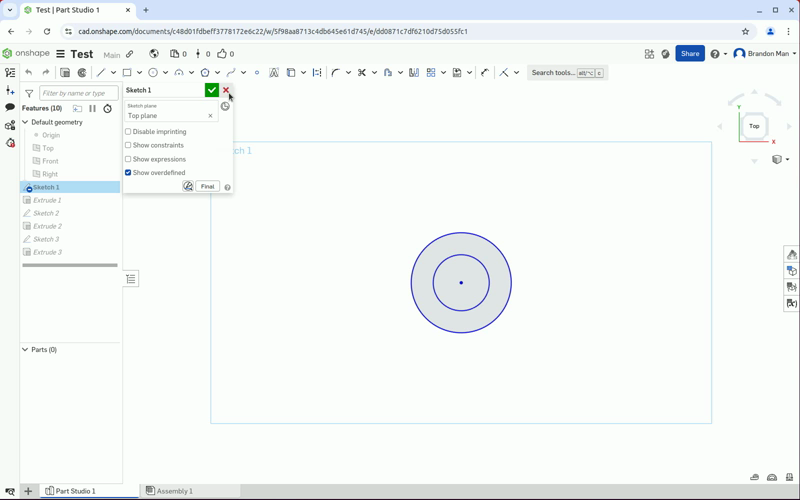
click(229, 92)
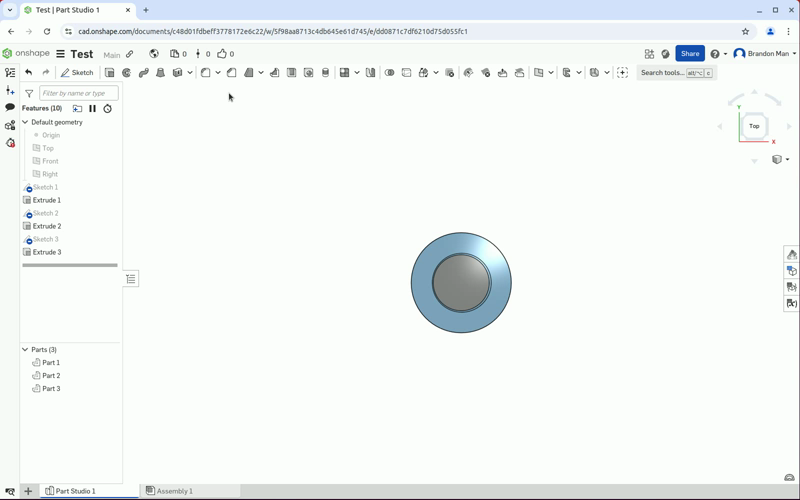
mouse_move(541, 75)
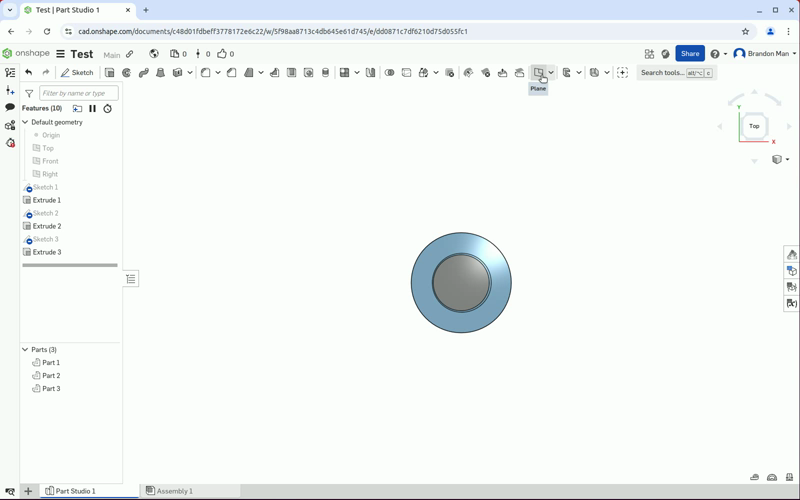
click(541, 75)
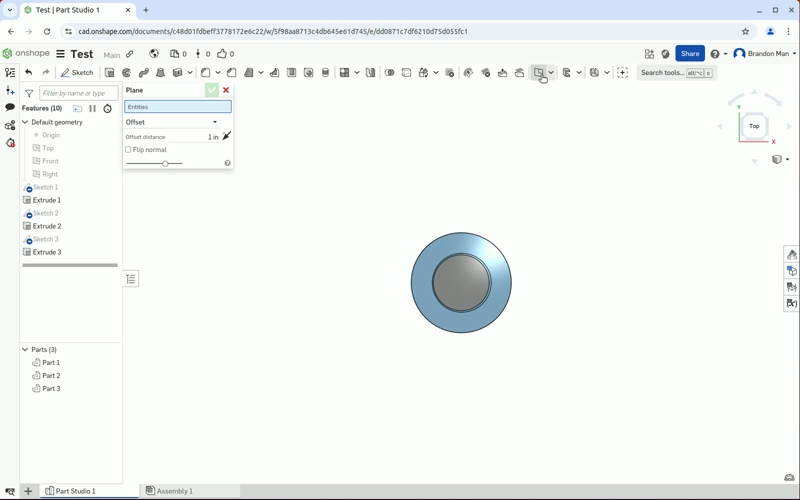
mouse_move(73, 150)
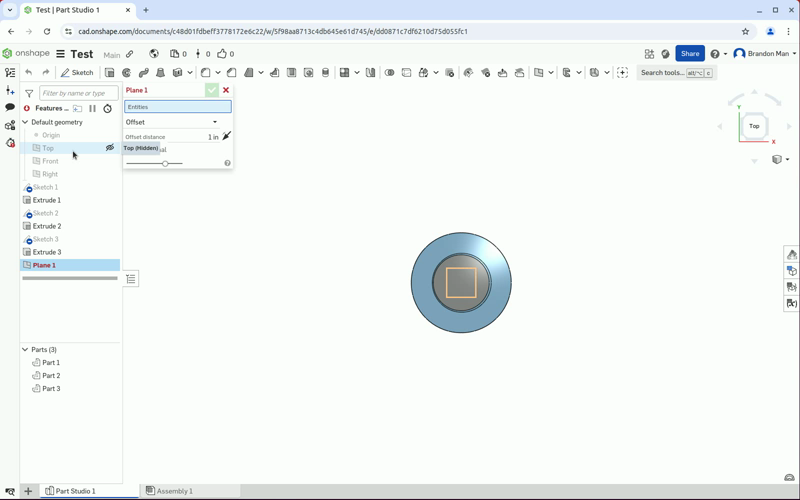
click(73, 150)
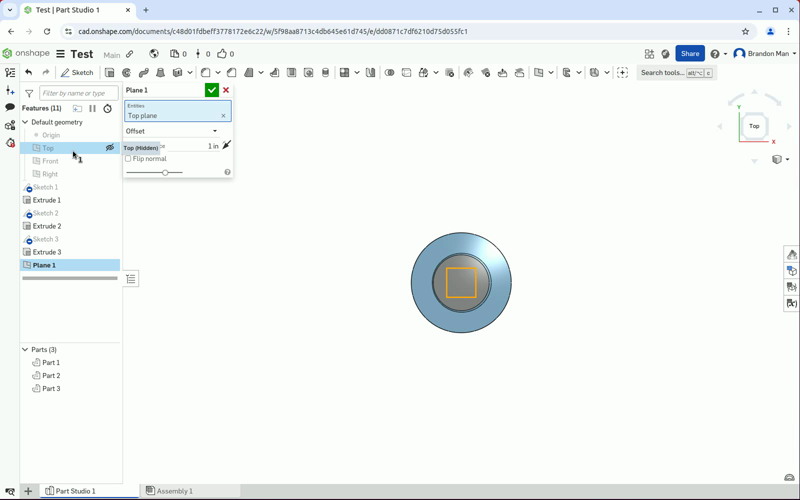
key(tab, 2)
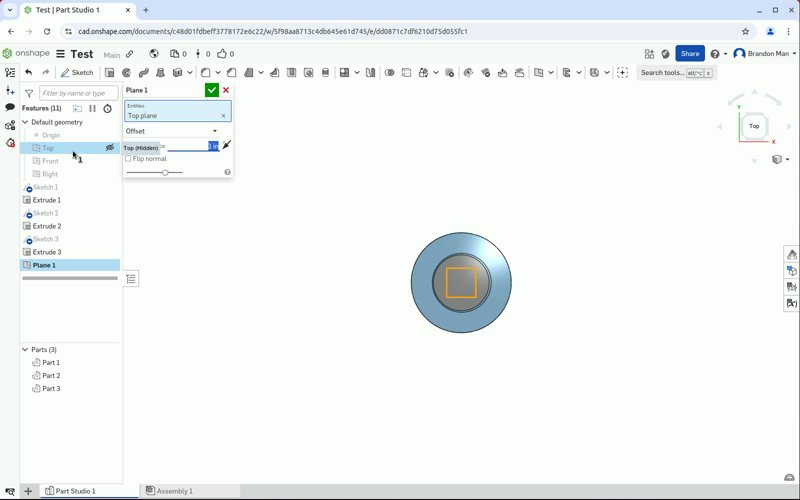
text(12.047)
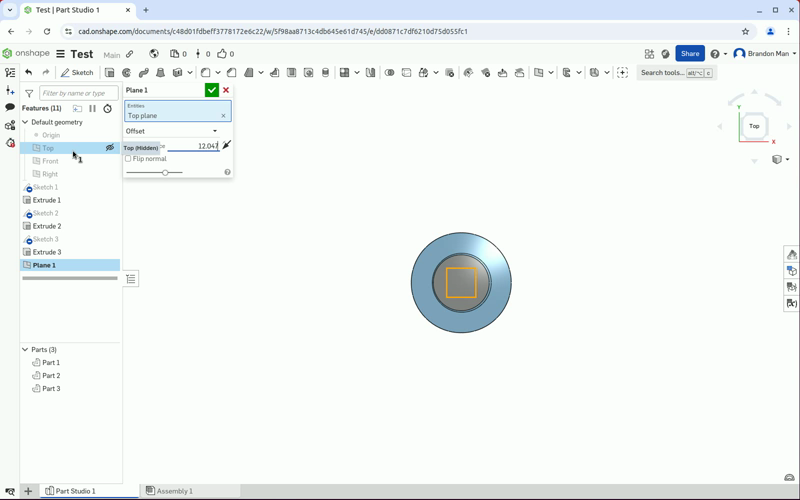
key(enter, 2)
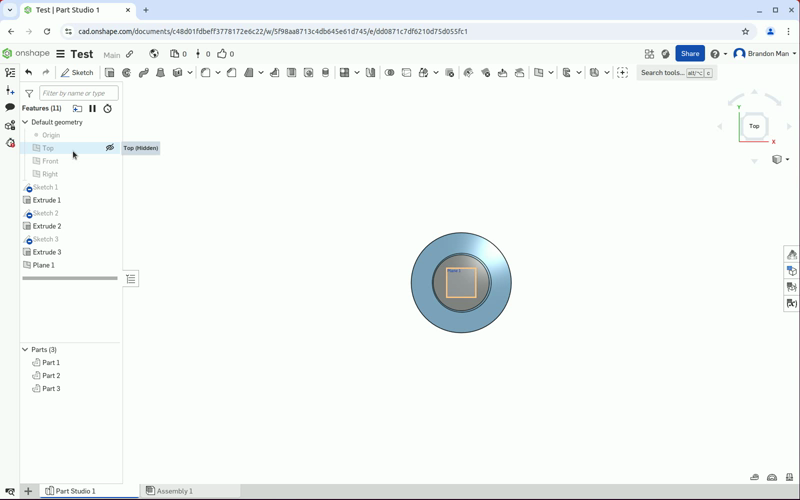
key(shift+s)
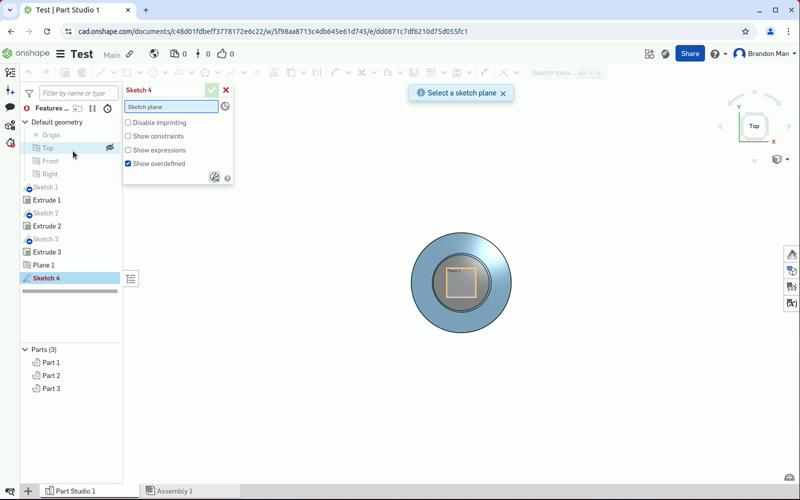
mouse_move(73, 267)
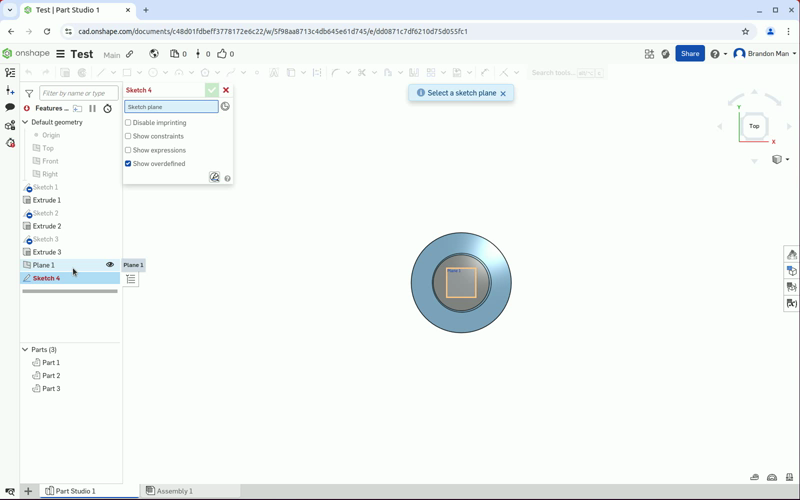
click(73, 267)
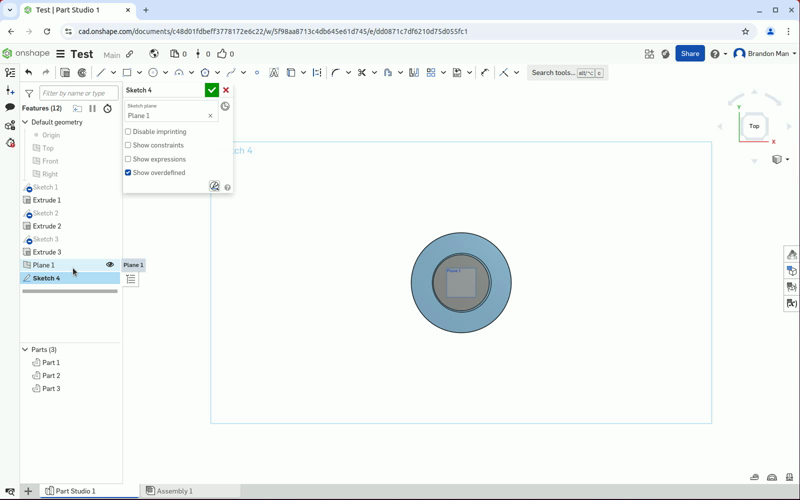
mouse_move(73, 352)
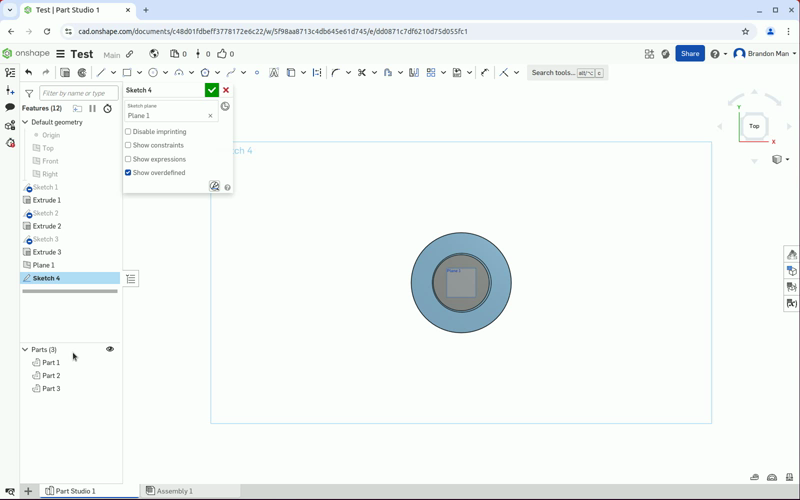
key(y)
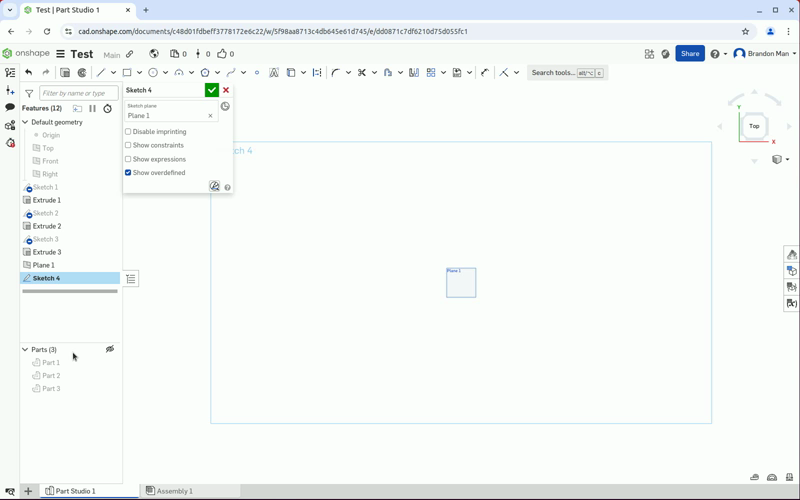
key(l)
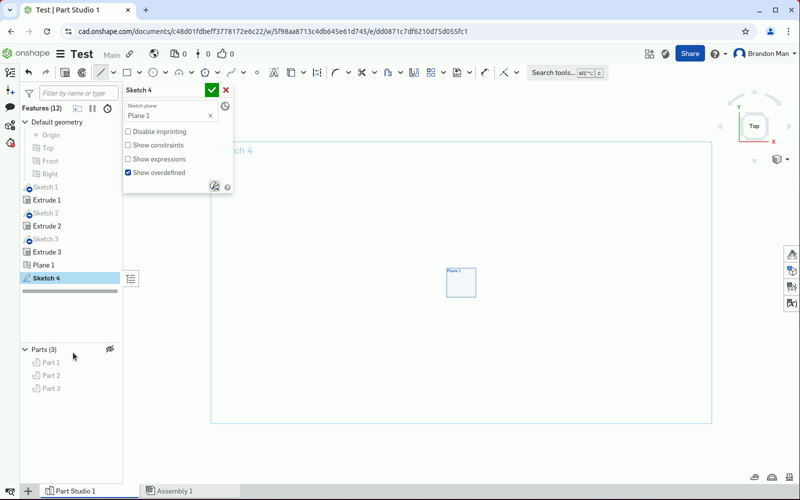
key_down(shift)
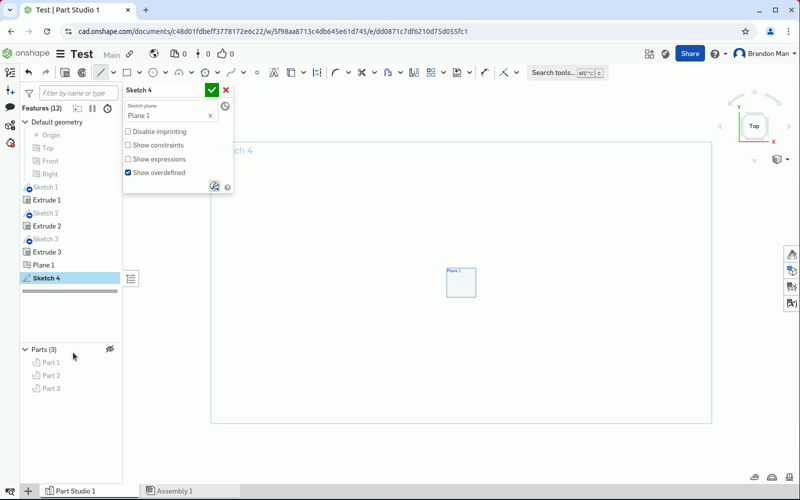
mouse_move(426, 270)
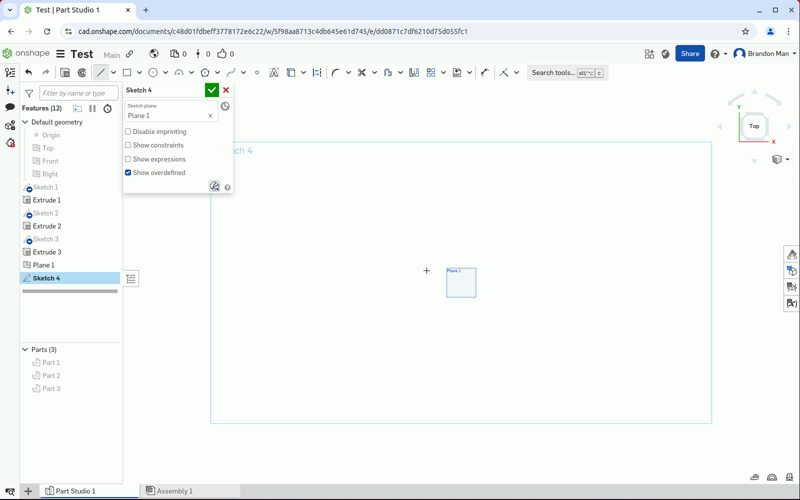
click(426, 270)
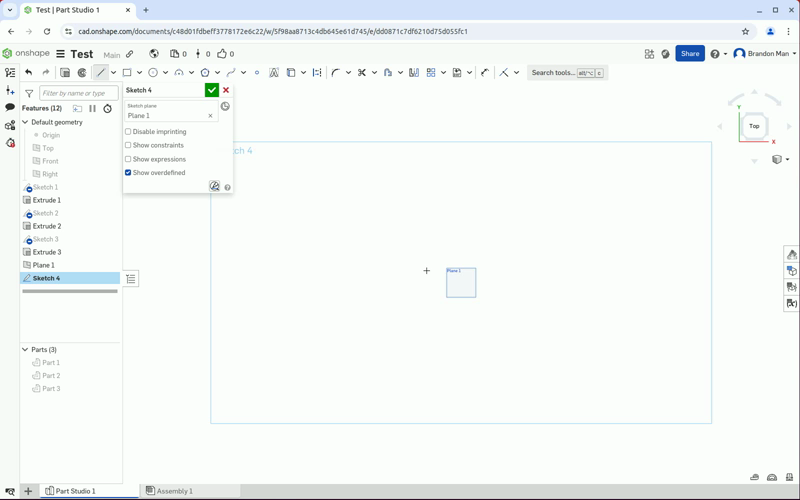
key_up(shift)
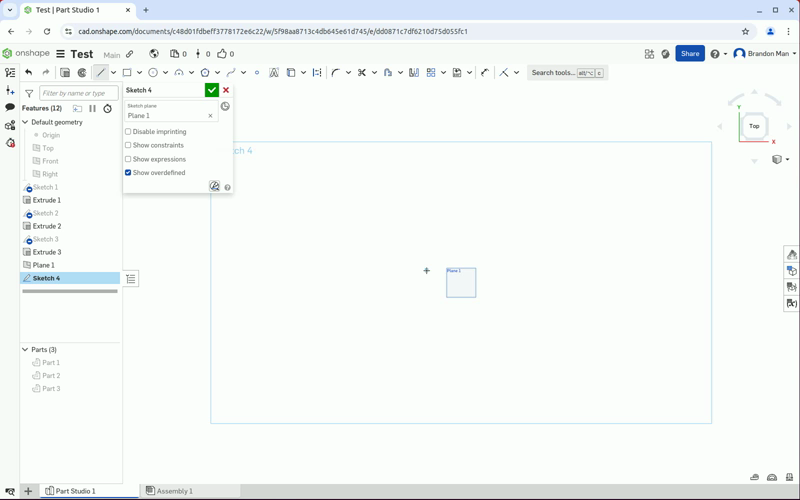
key_down(shift)
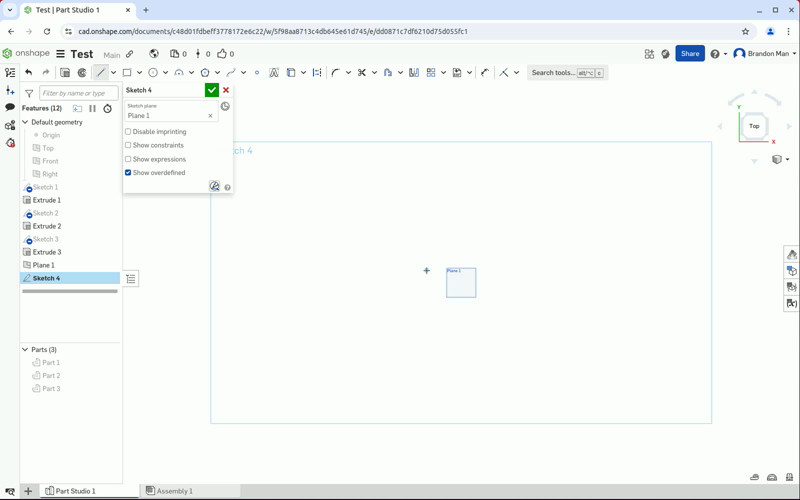
mouse_move(456, 270)
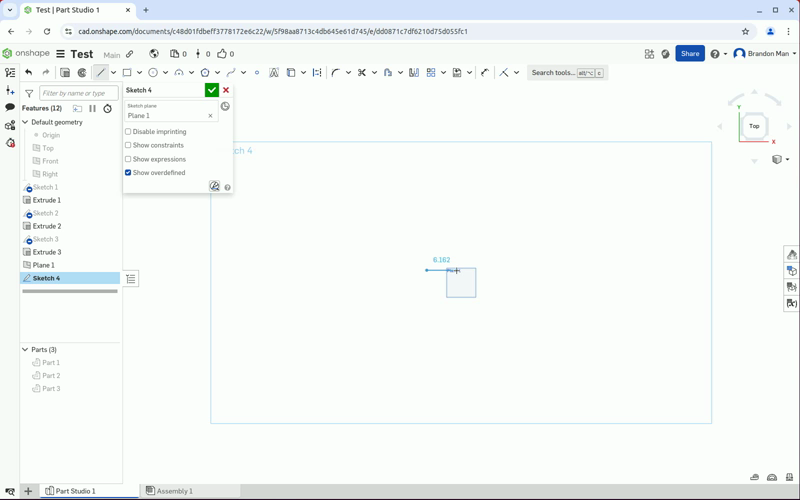
mouse_move(432, 306)
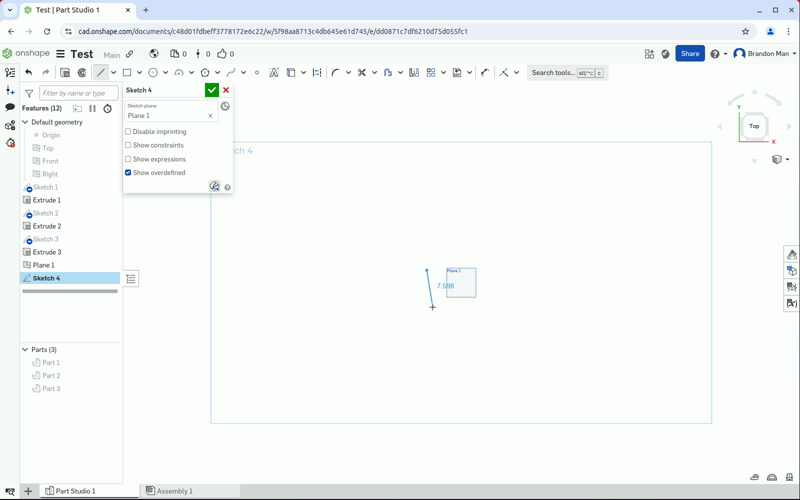
click(432, 306)
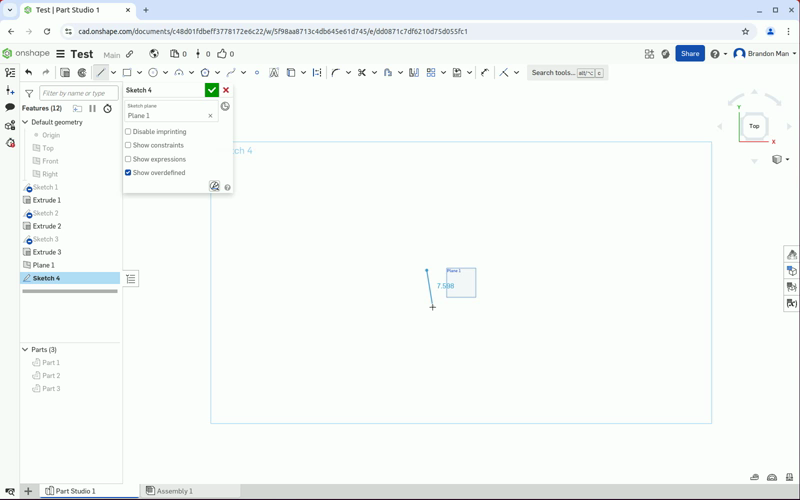
key_up(shift)
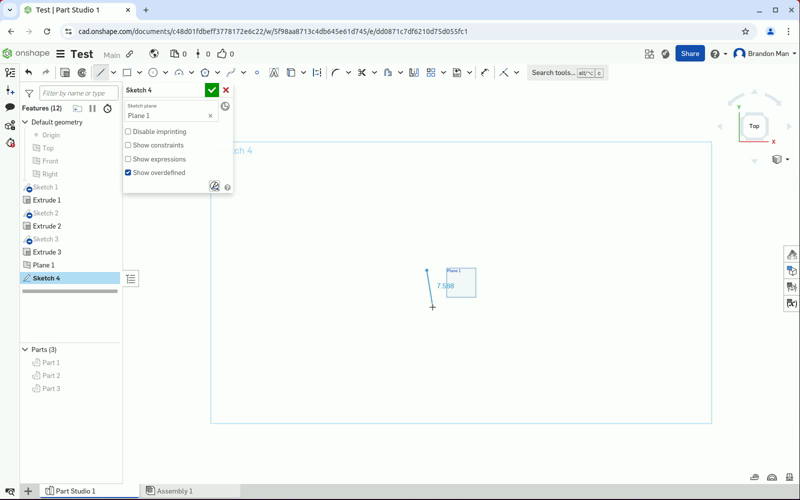
key_down(shift)
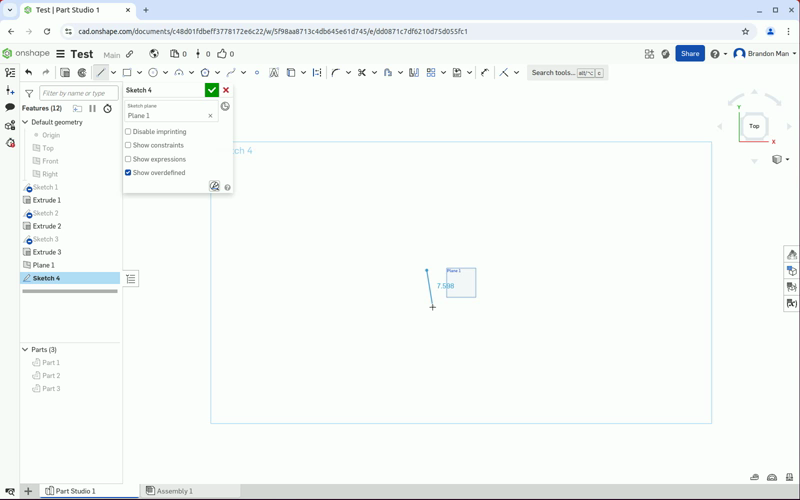
mouse_move(462, 306)
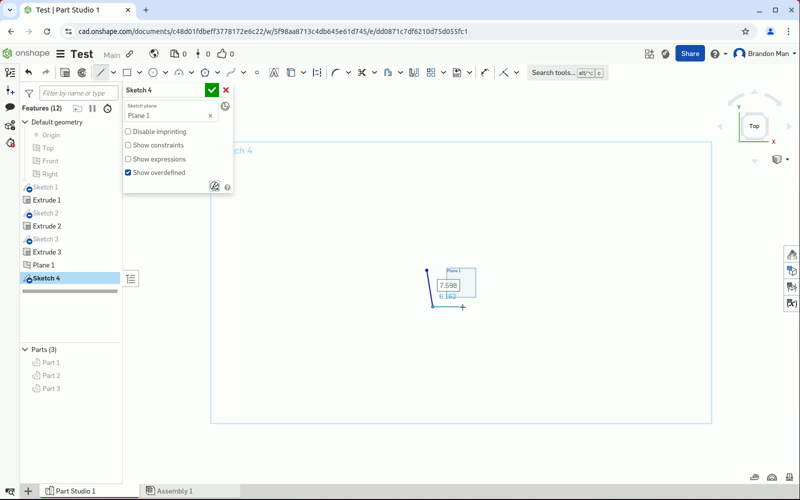
mouse_move(467, 320)
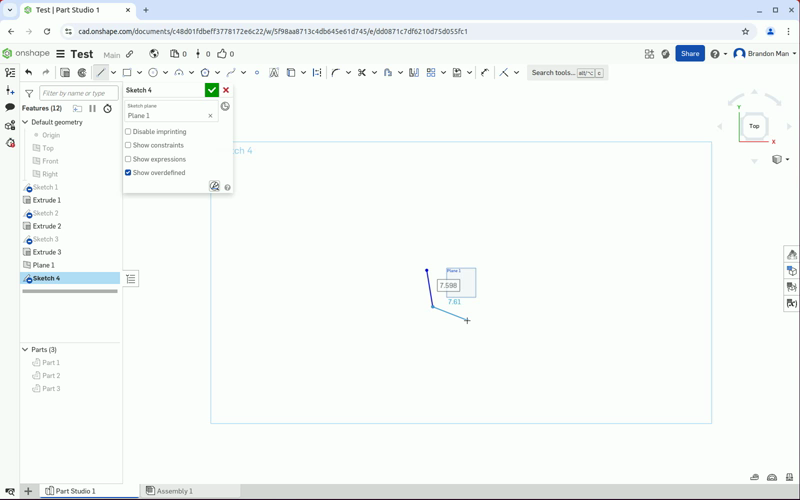
click(467, 320)
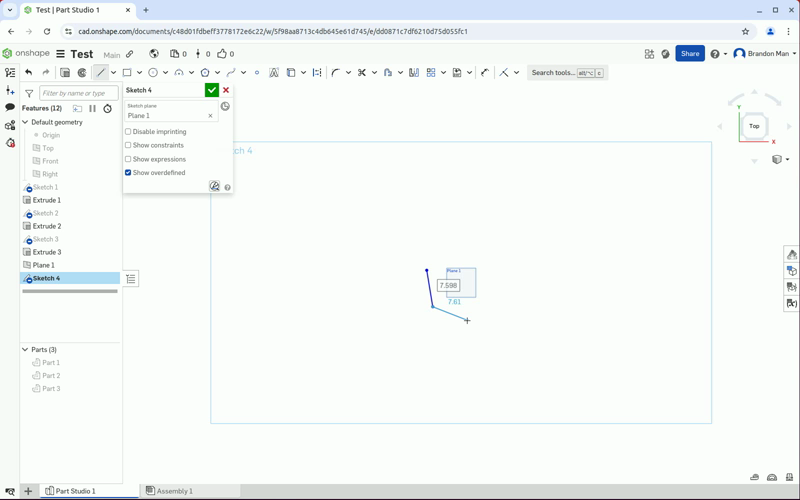
key_up(shift)
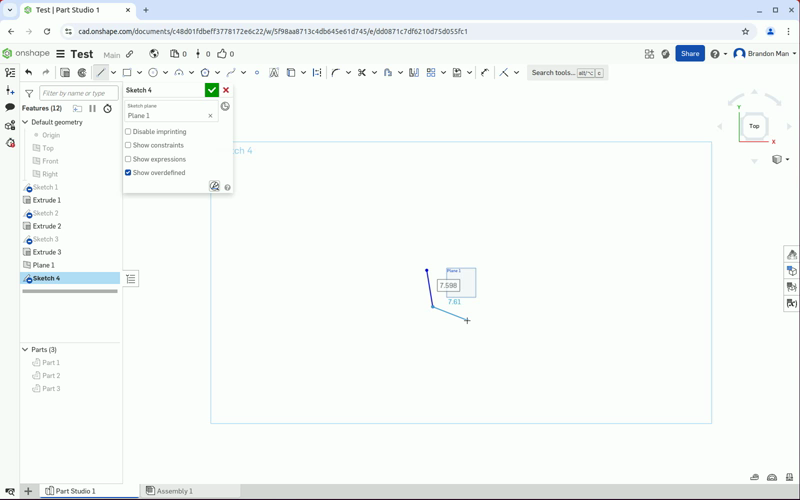
key_down(shift)
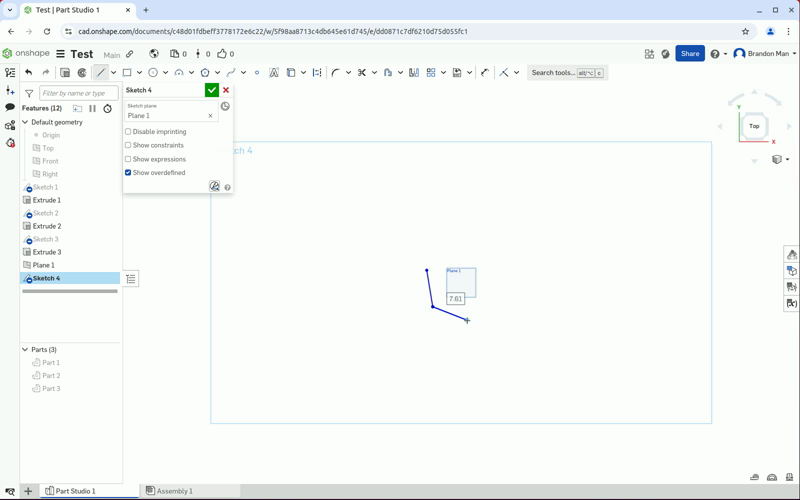
mouse_move(497, 320)
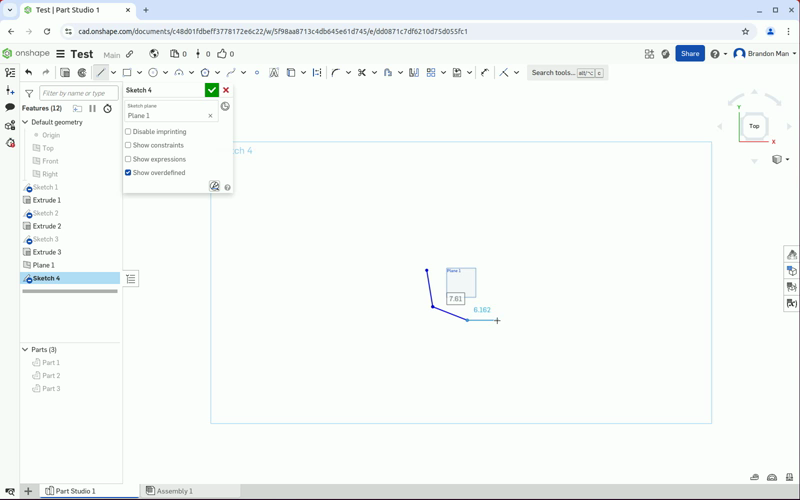
mouse_move(496, 297)
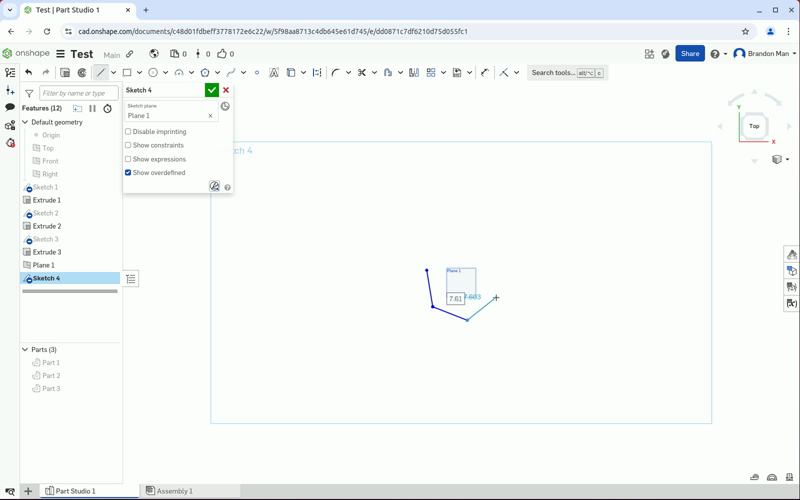
click(496, 297)
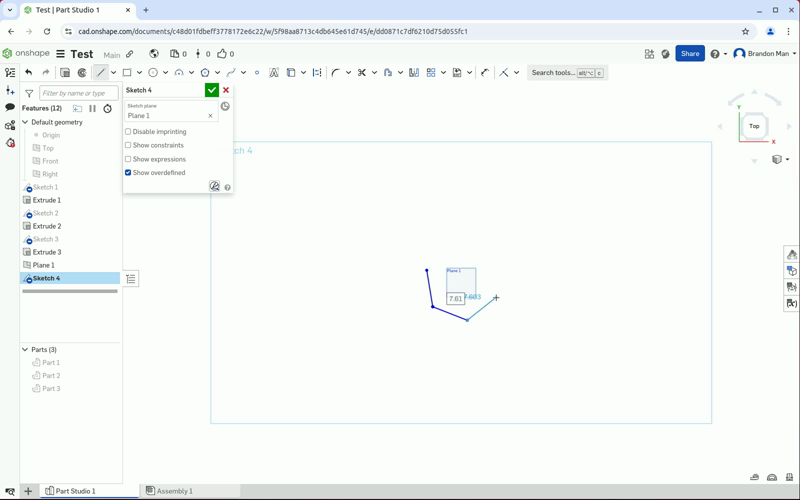
key_up(shift)
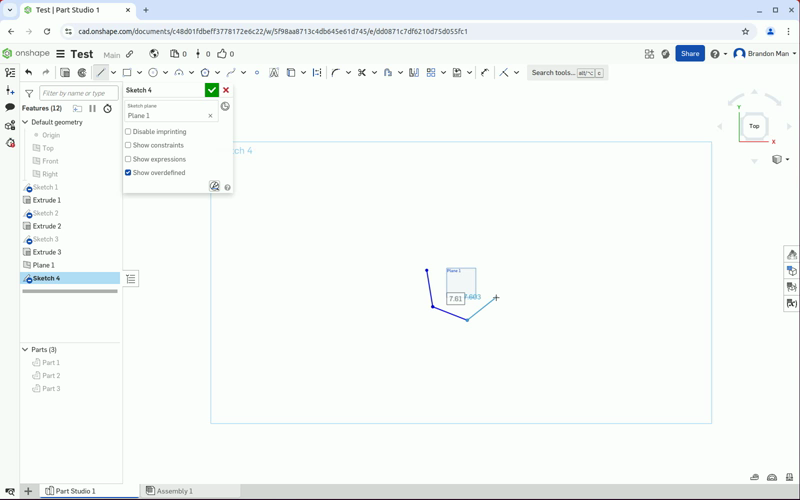
key_down(shift)
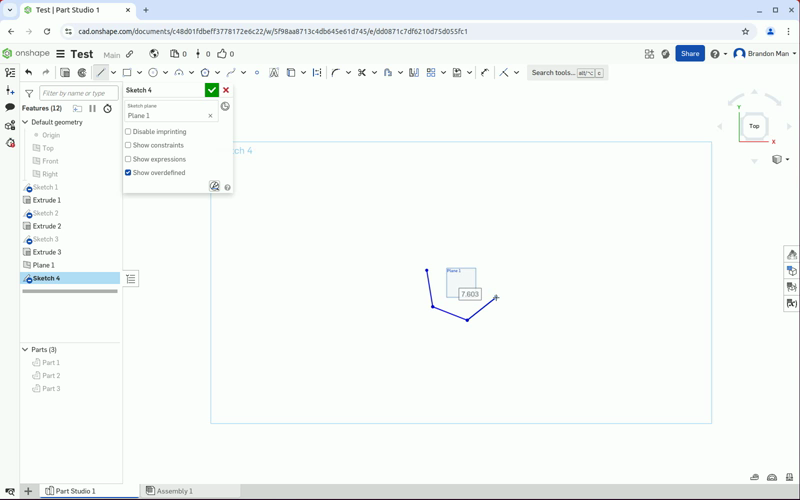
mouse_move(526, 297)
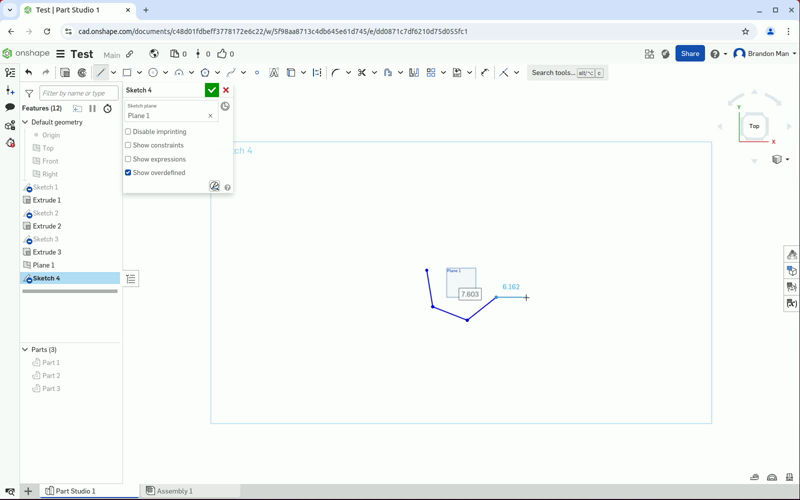
mouse_move(490, 260)
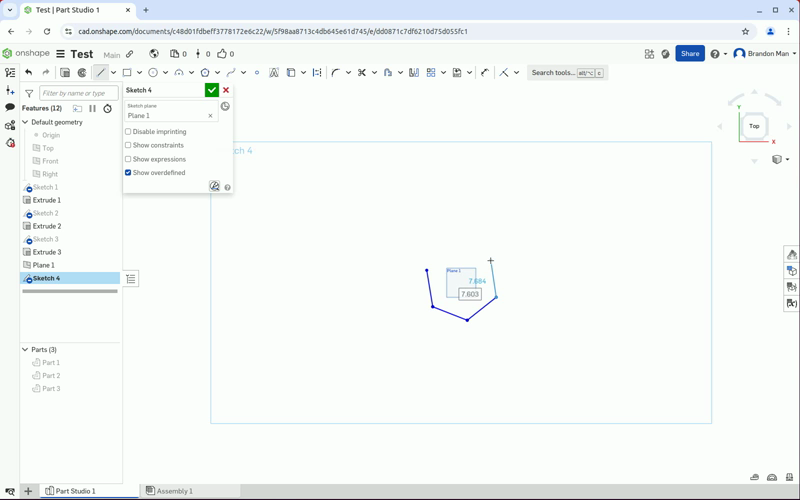
click(490, 260)
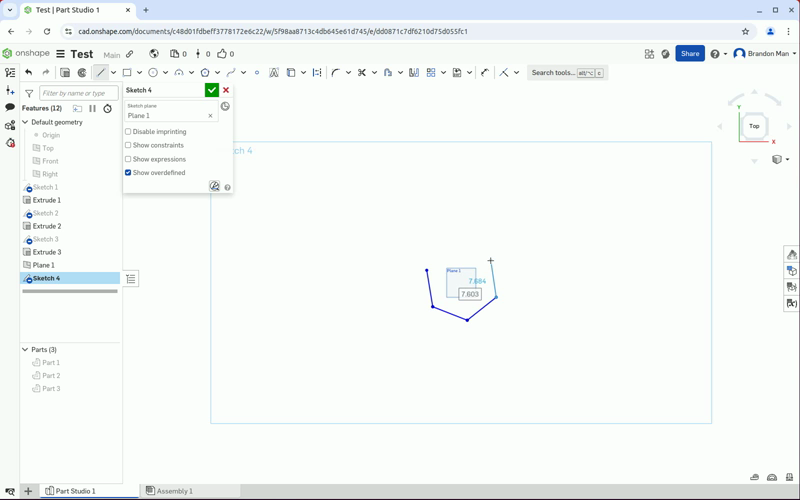
key_up(shift)
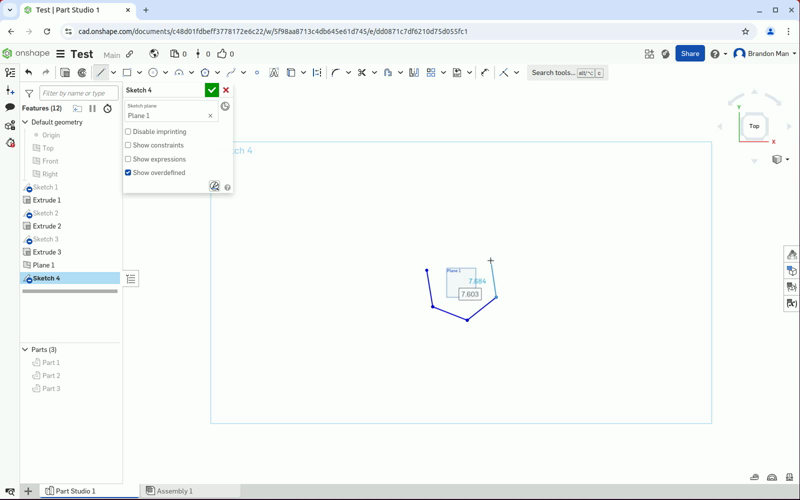
key_down(shift)
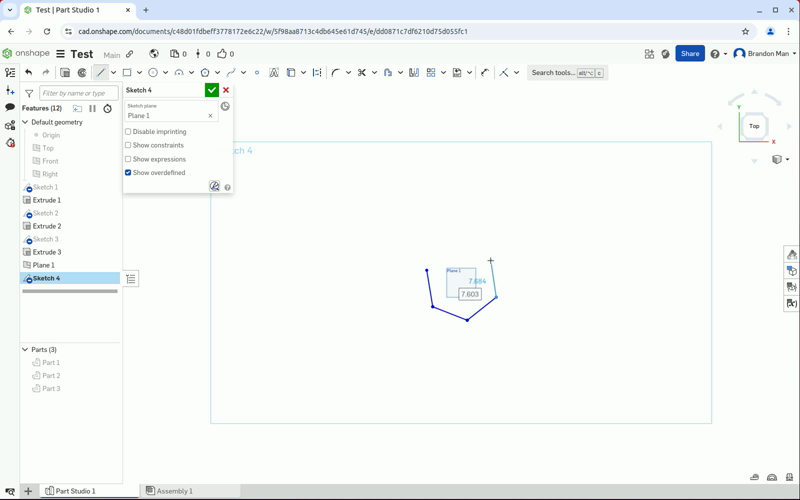
mouse_move(520, 260)
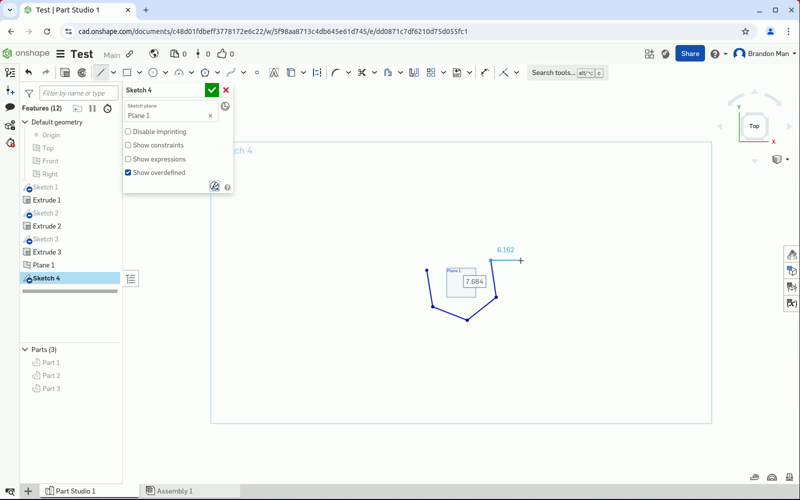
mouse_move(456, 246)
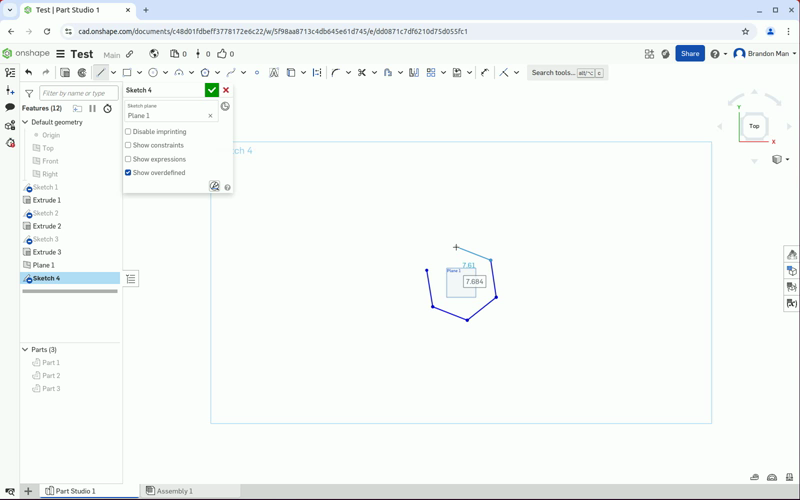
click(456, 246)
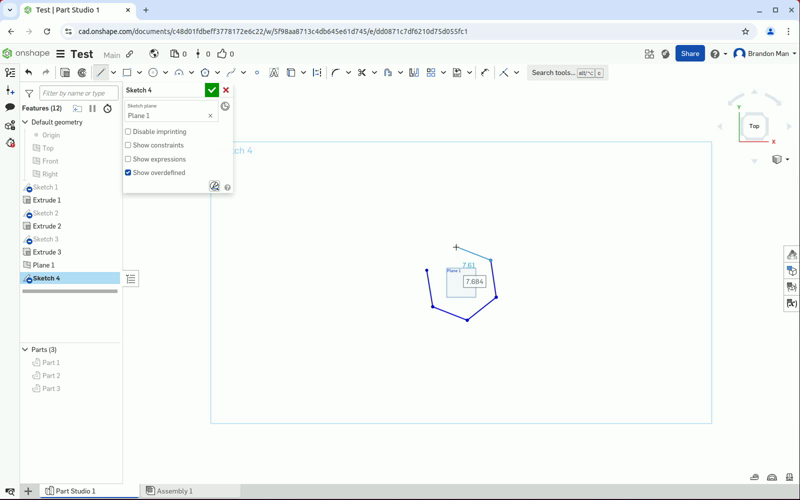
key_up(shift)
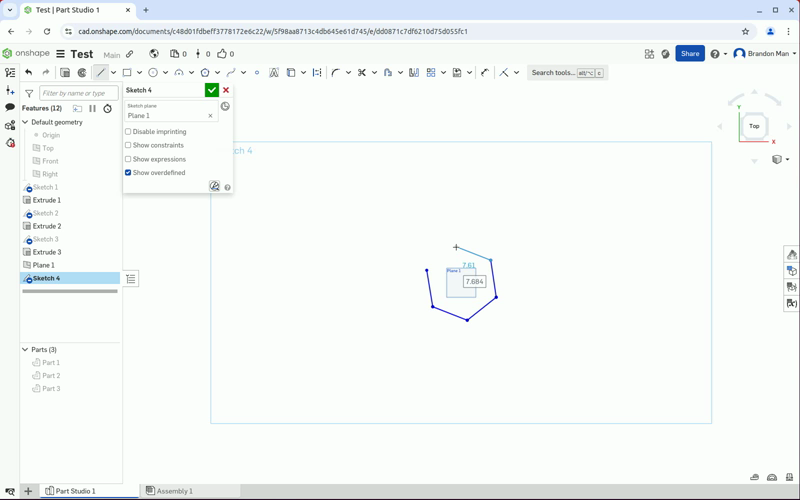
mouse_move(486, 246)
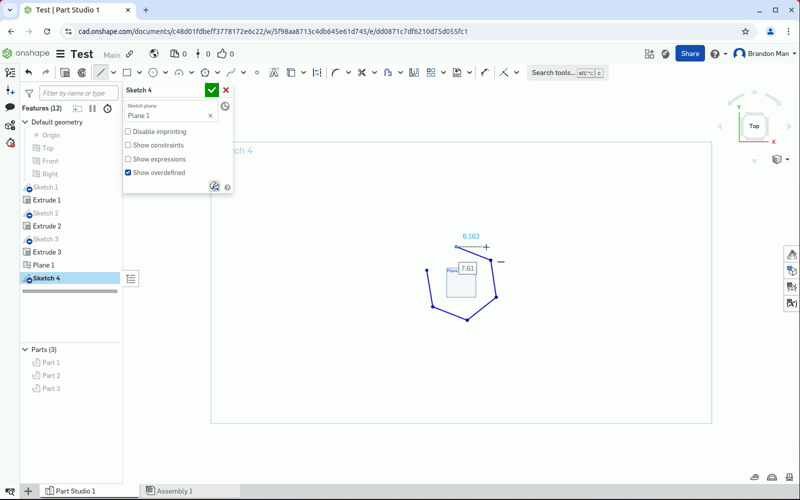
key_down(shift)
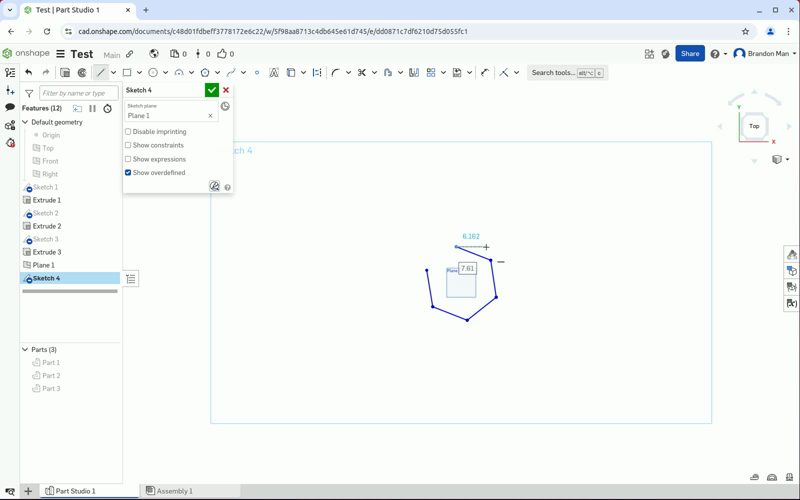
mouse_move(426, 270)
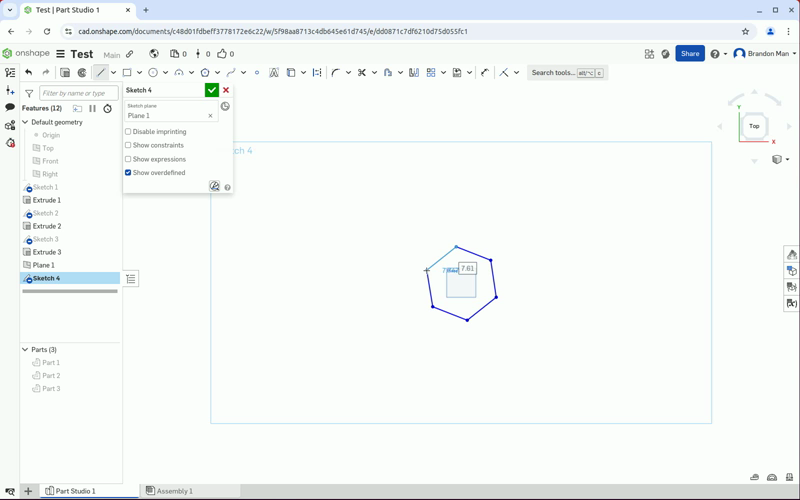
key_up(shift)
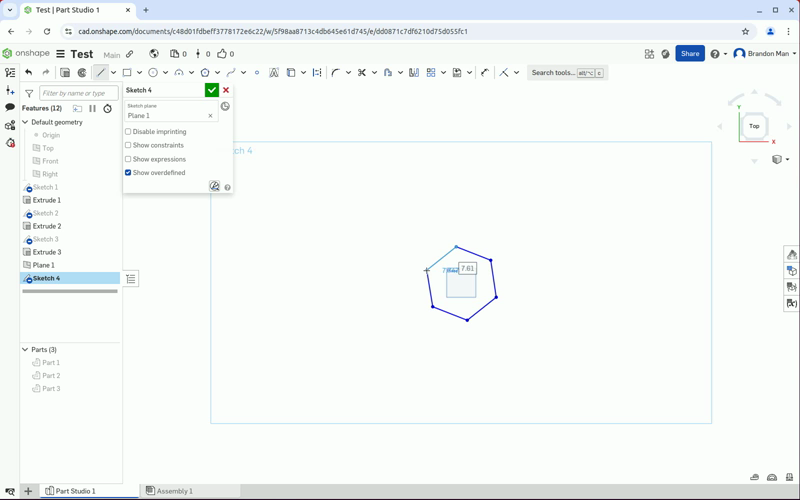
click(426, 270)
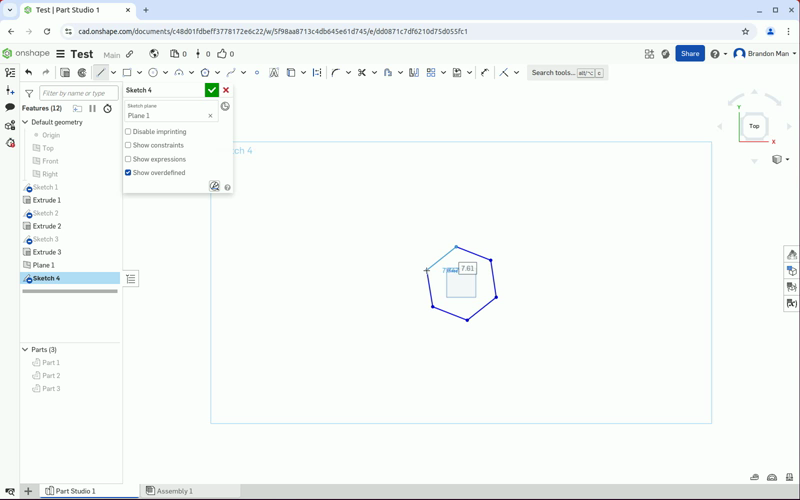
key(esc)
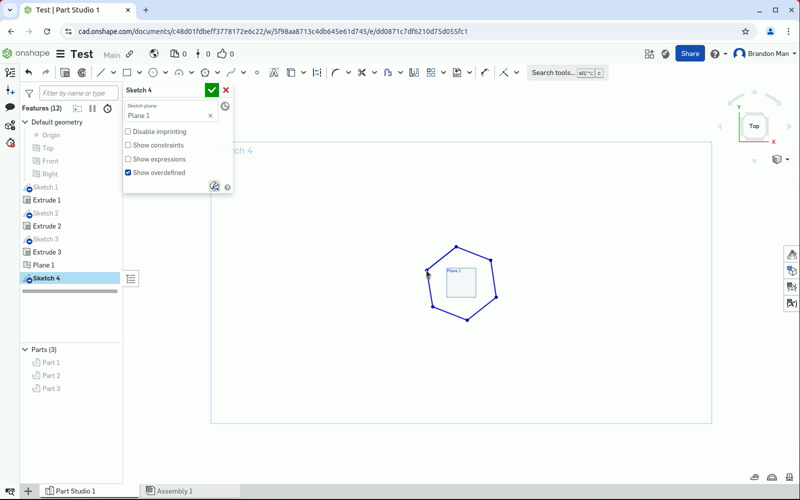
mouse_move(435, 281)
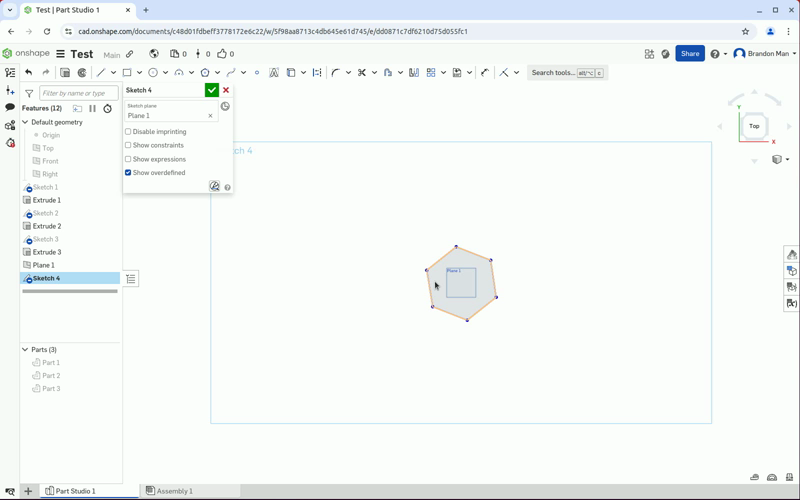
click(435, 281)
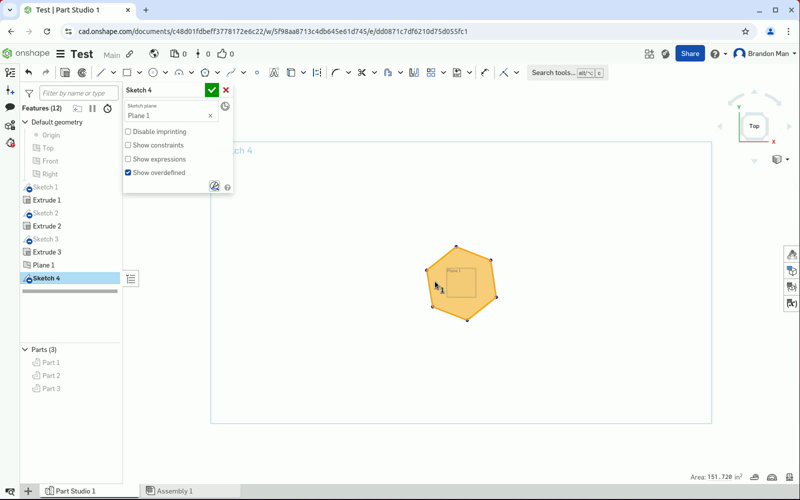
mouse_move(73, 352)
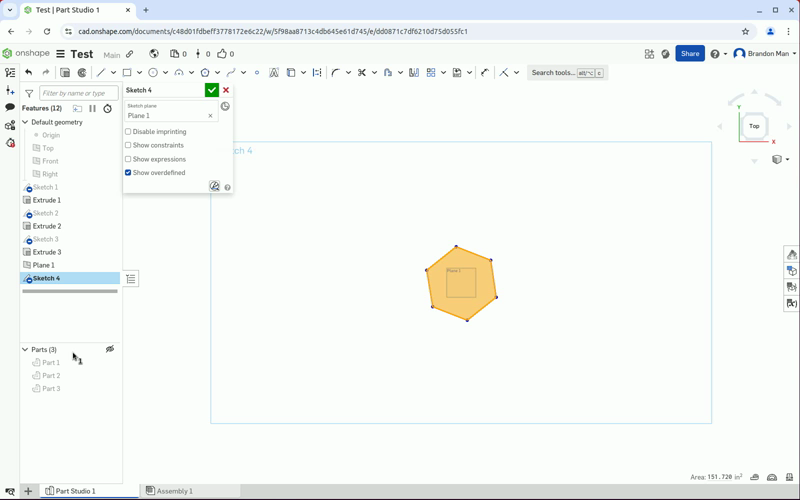
key(shift+y)
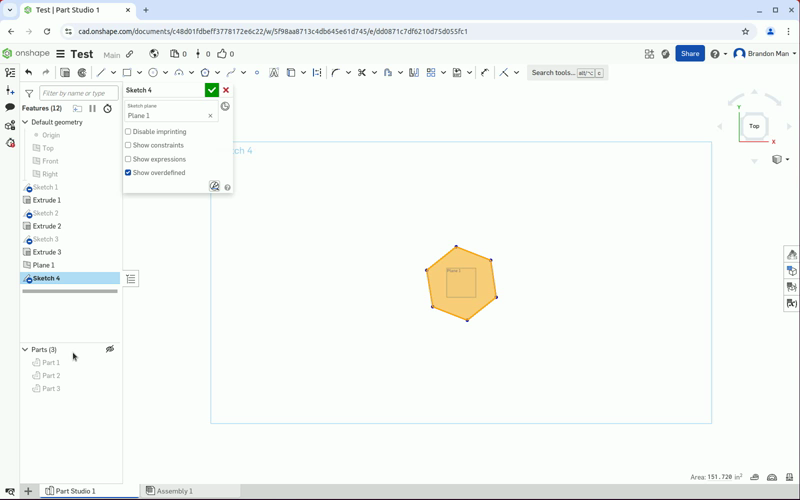
key(shift+e)
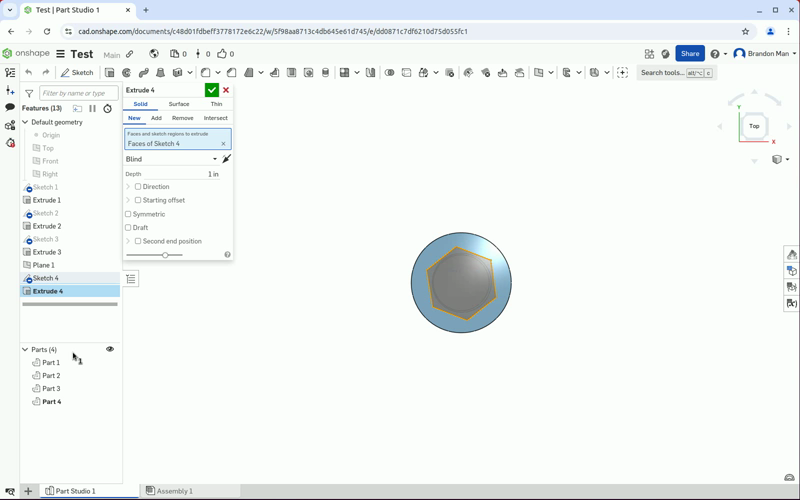
mouse_move(143, 106)
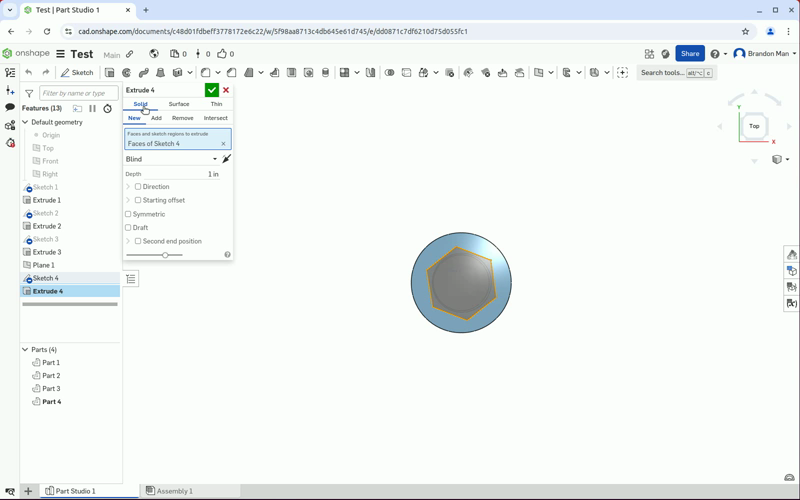
click(143, 106)
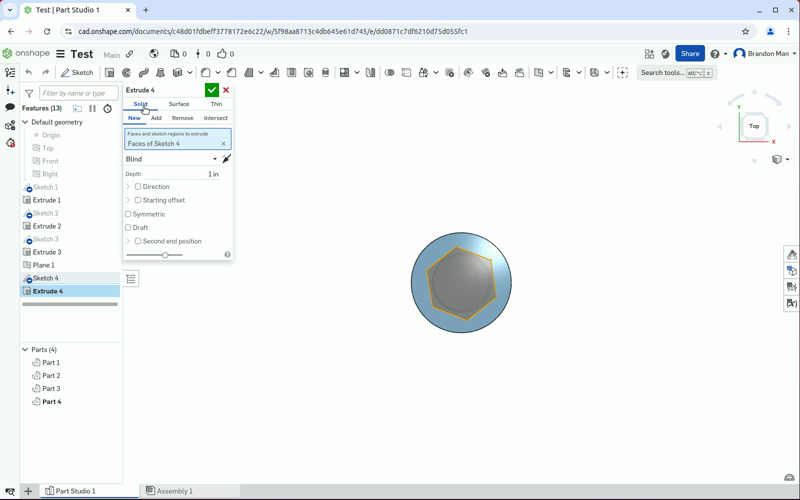
mouse_move(186, 120)
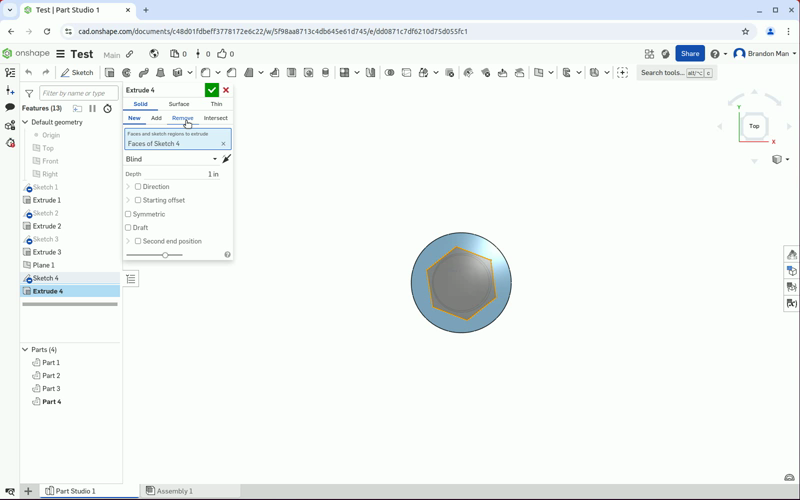
click(186, 120)
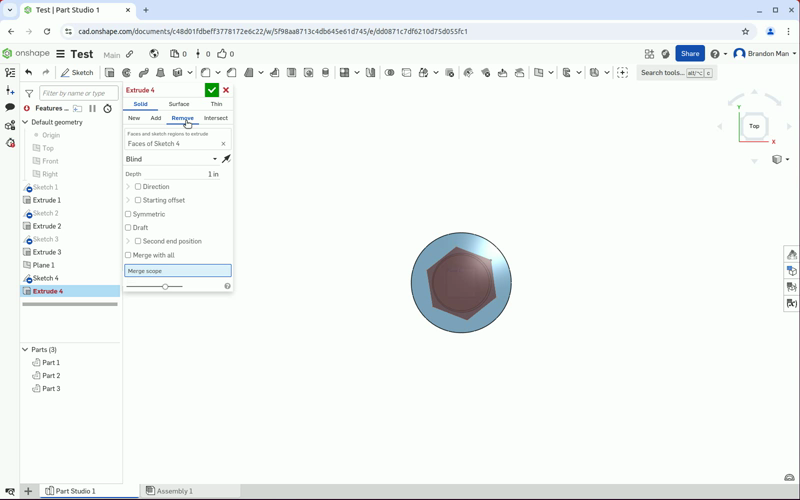
key(tab, 4)
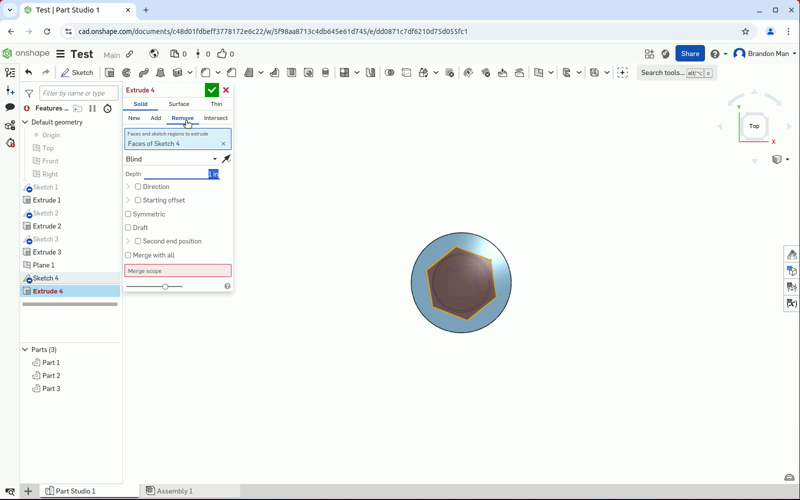
text(8.184)
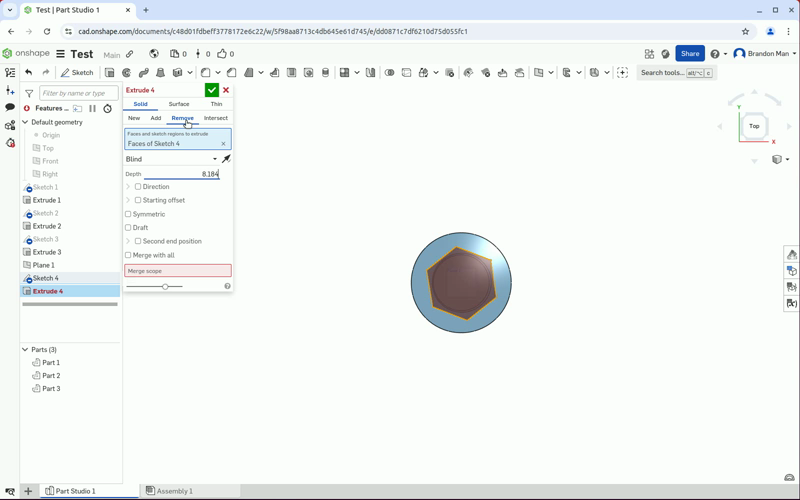
key(tab, 6)
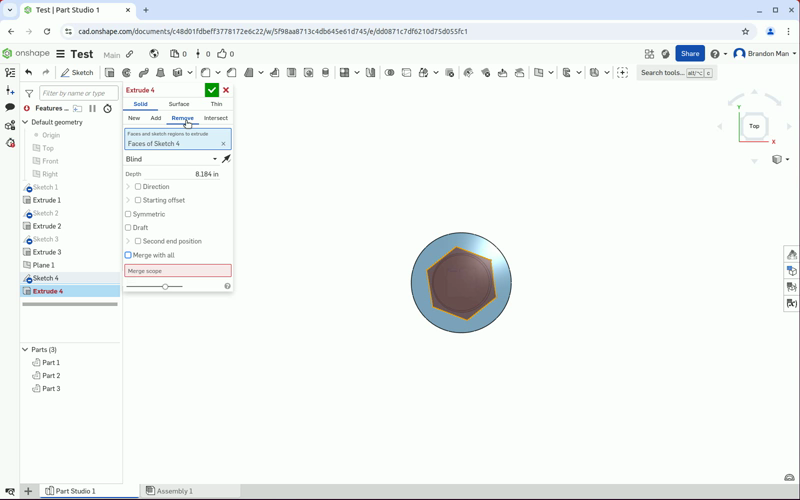
key(space)
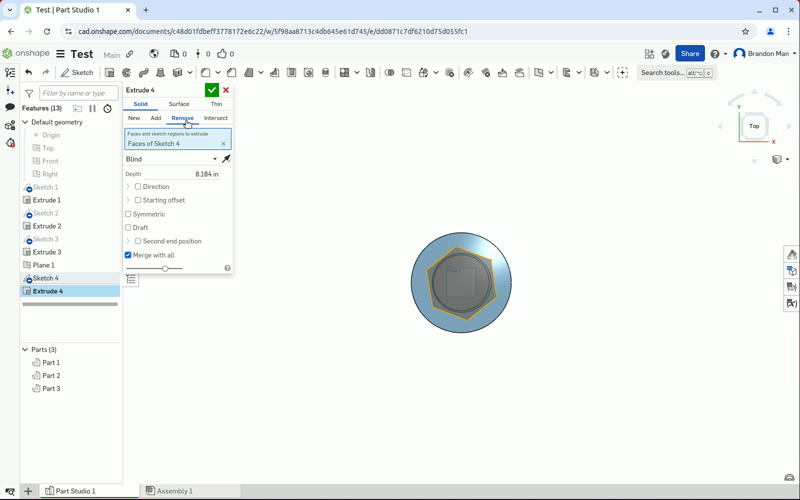
key(enter)
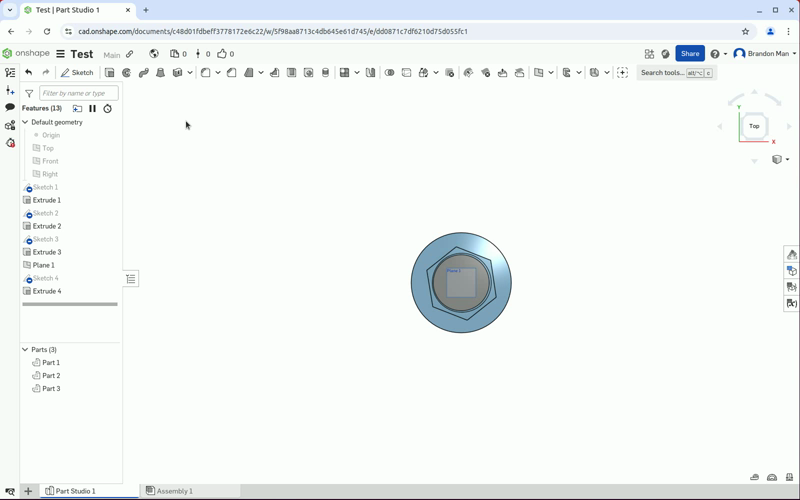
key(shift+h)
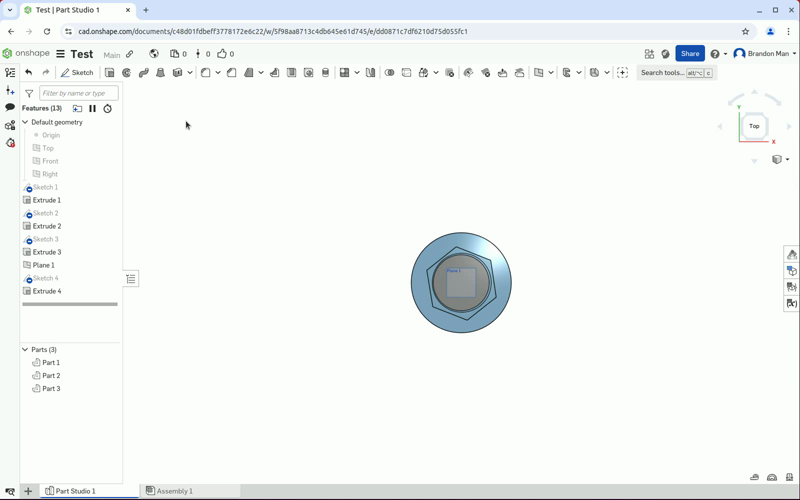
key(shift+h)
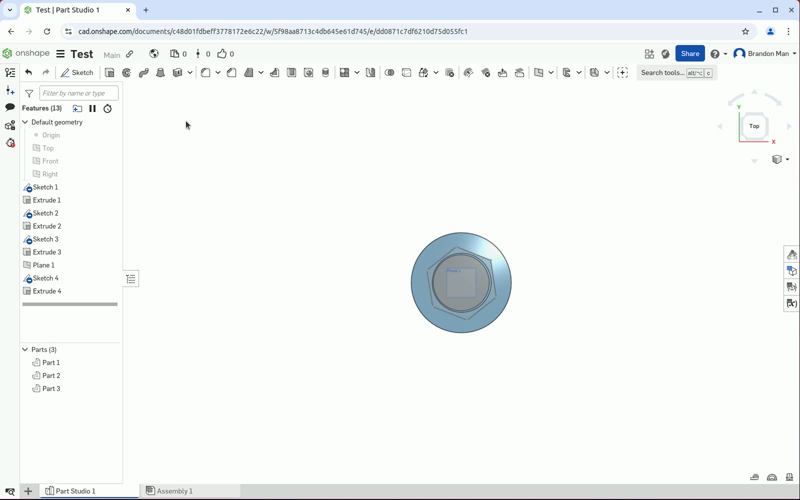
key(shift+7)
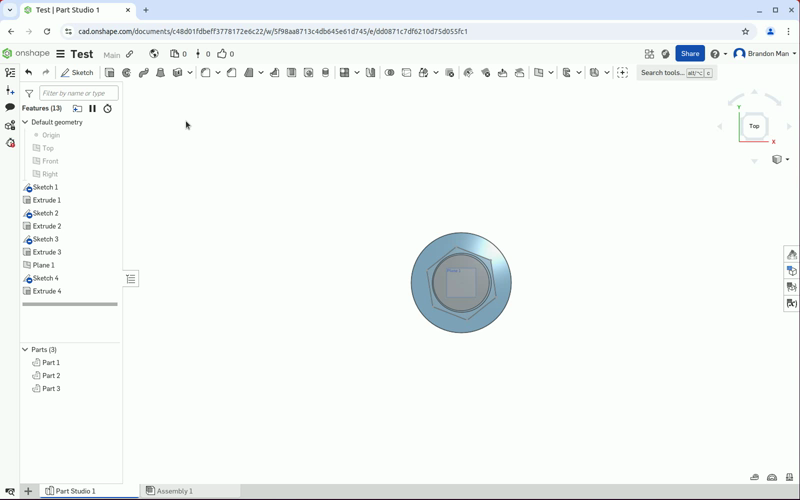
key(up, 3)
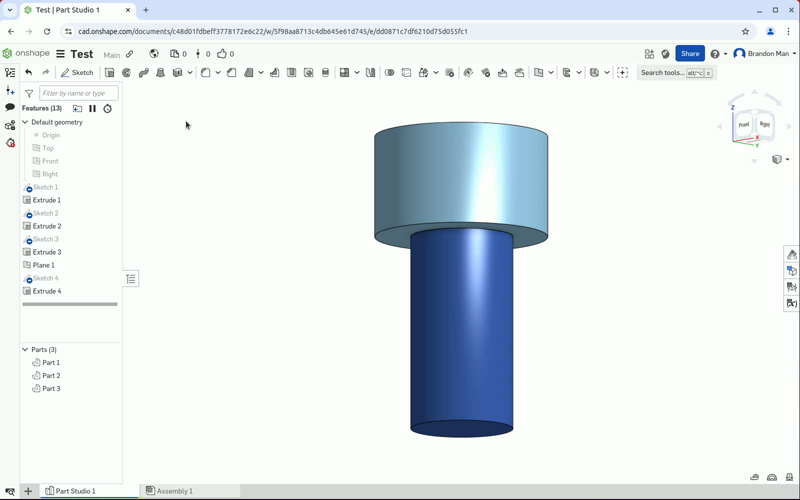
key(left, 3)
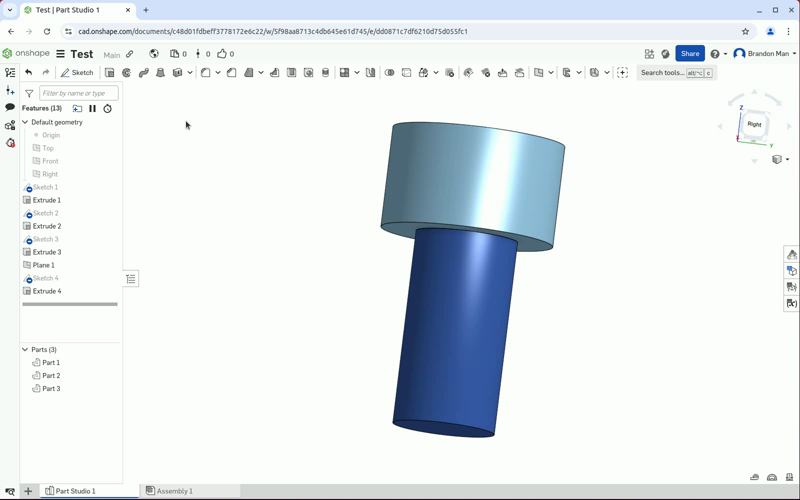
key(right, 3)
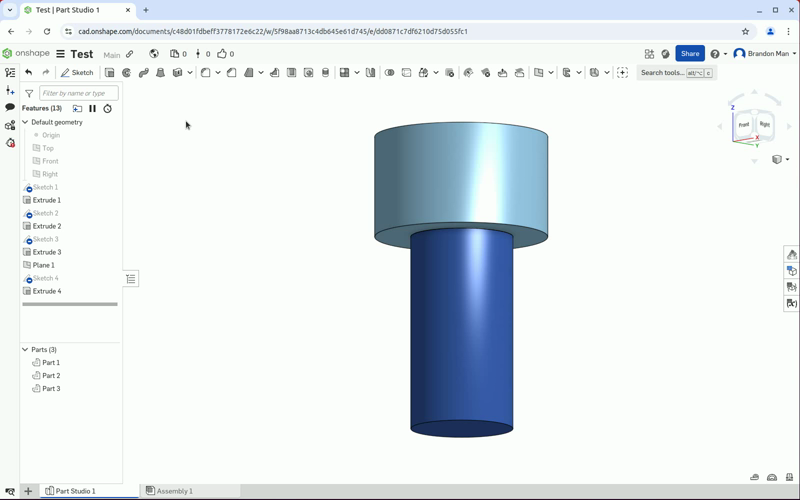
key(down, 3)
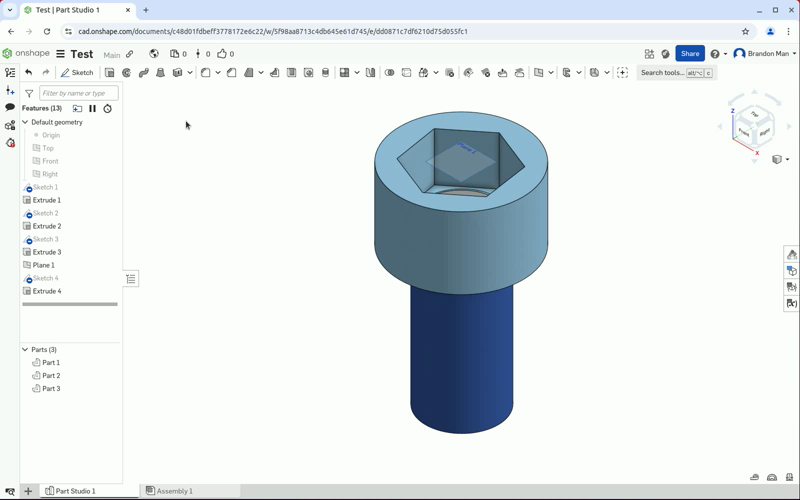
mouse_move(73, 189)
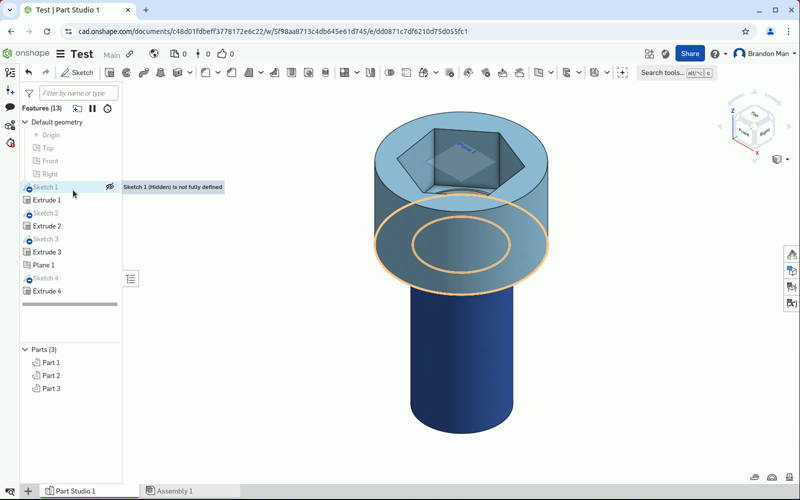
click(73, 189)